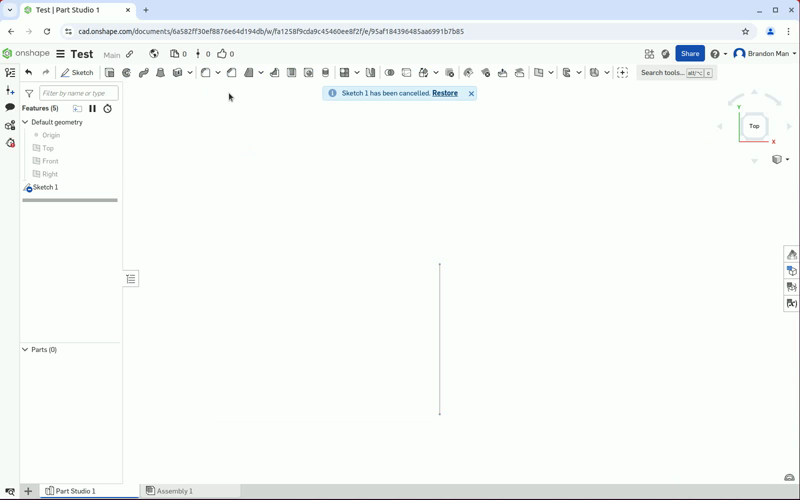
key(shift+h)
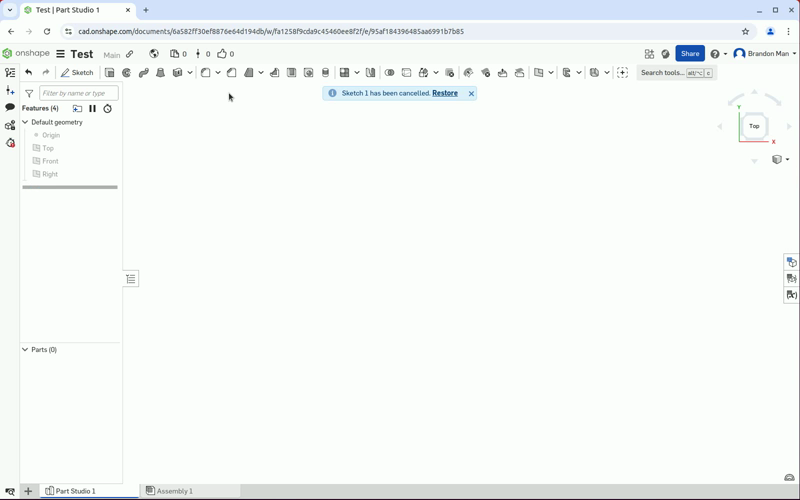
mouse_move(73, 352)
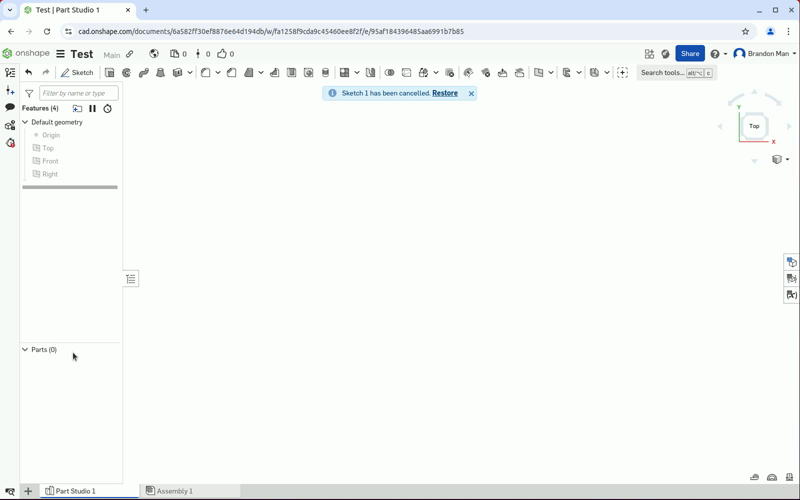
key(y)
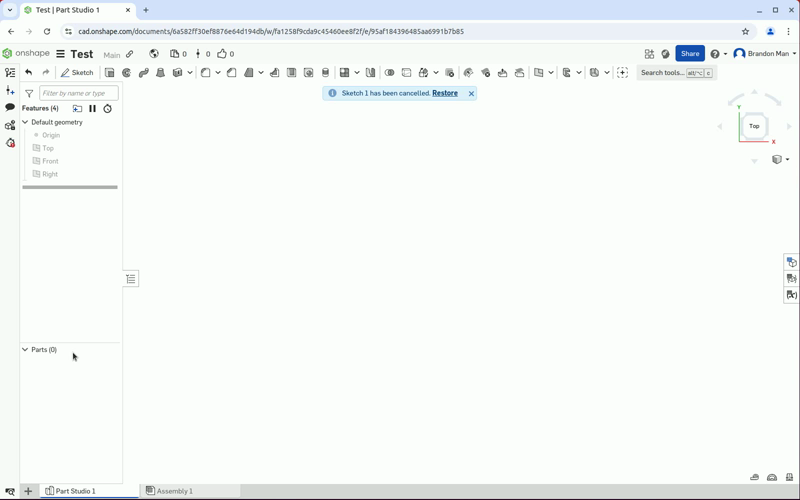
key(shift+p)
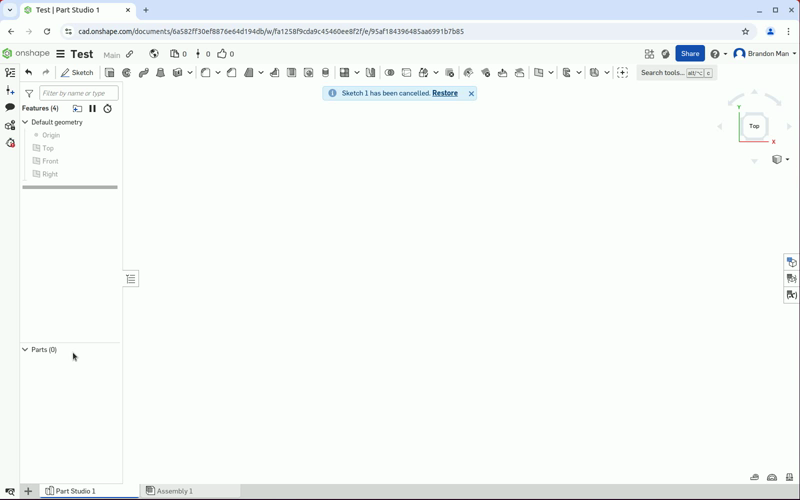
key(space)
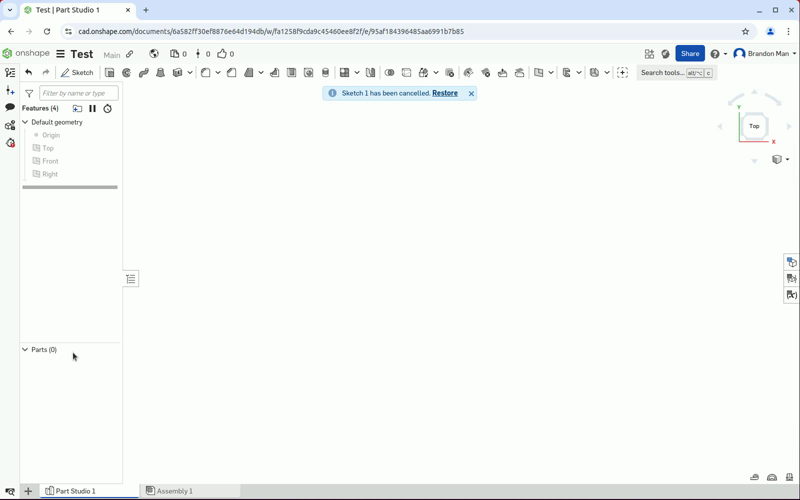
key_down(shift)
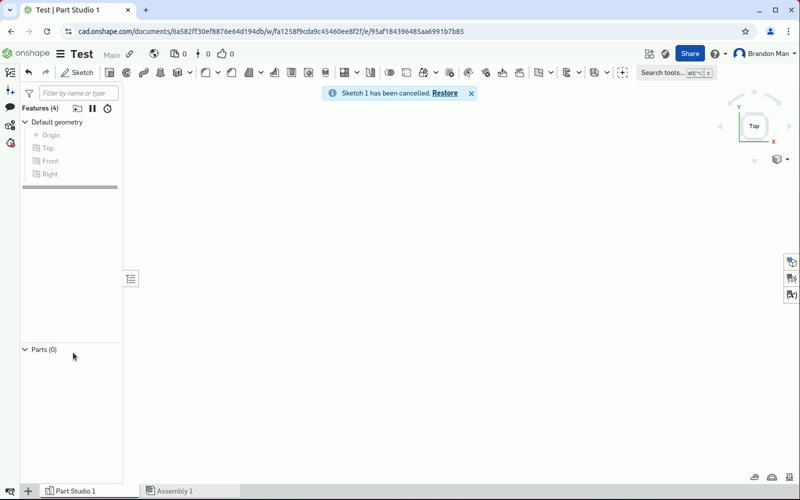
key(up)
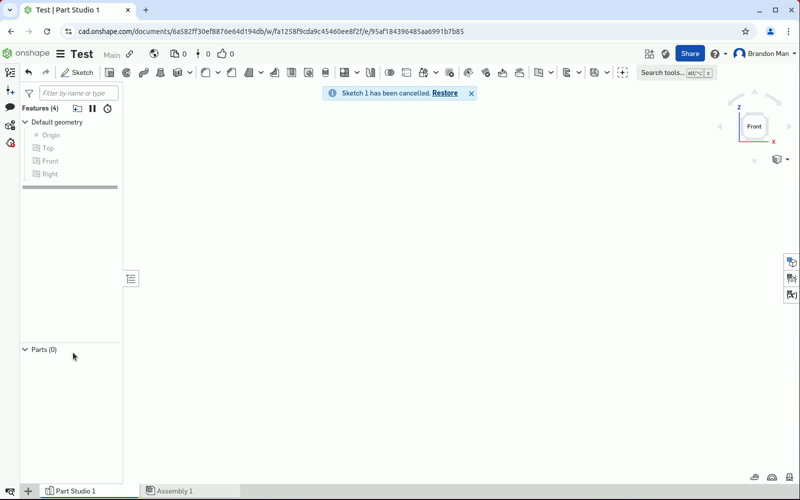
key_up(shift)
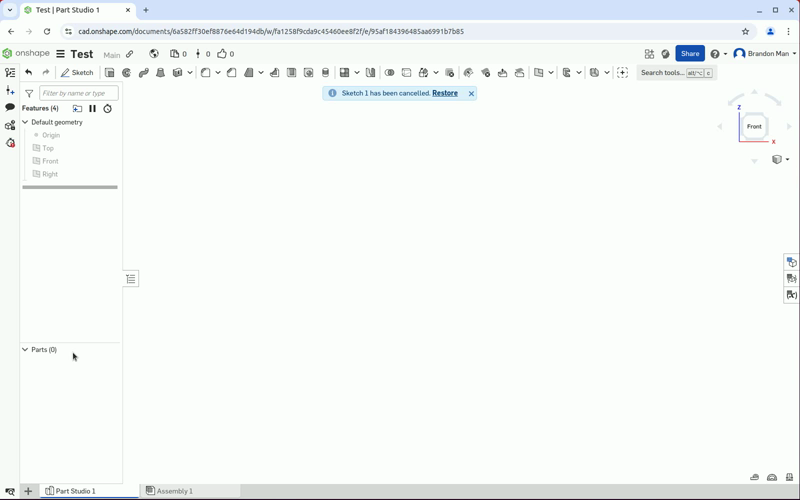
mouse_move(73, 352)
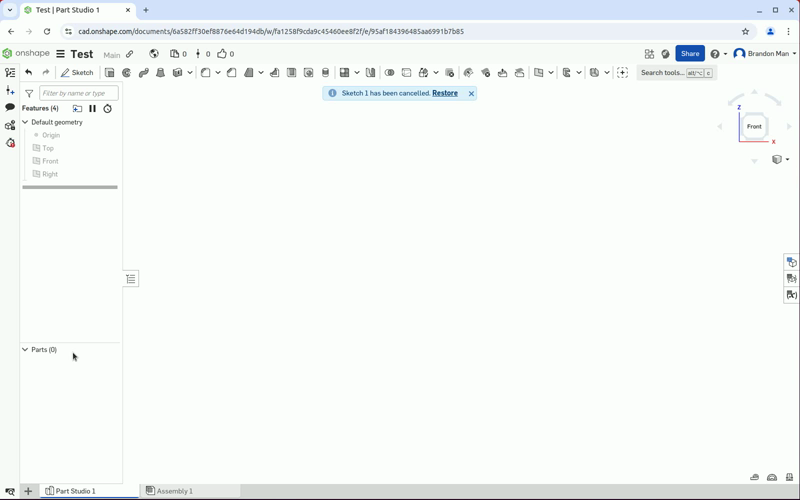
key(shift+y)
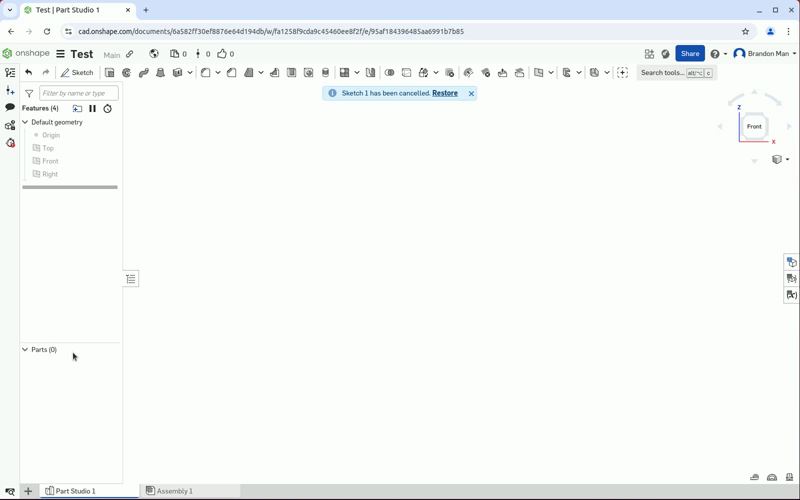
key(shift+s)
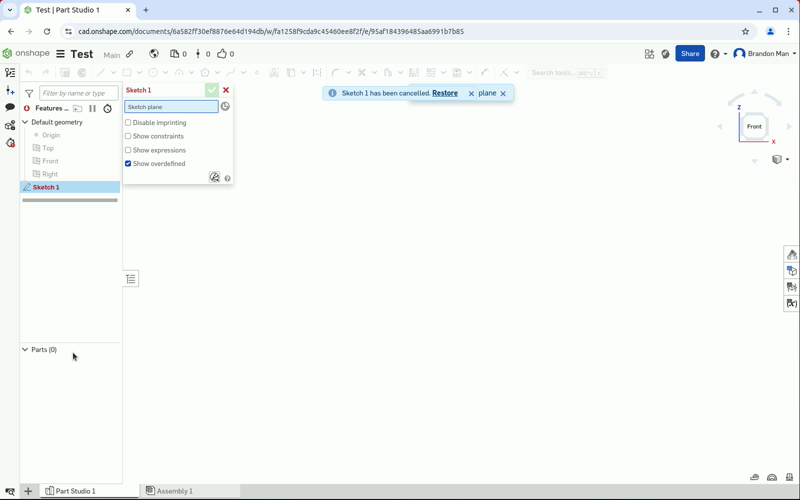
mouse_move(73, 163)
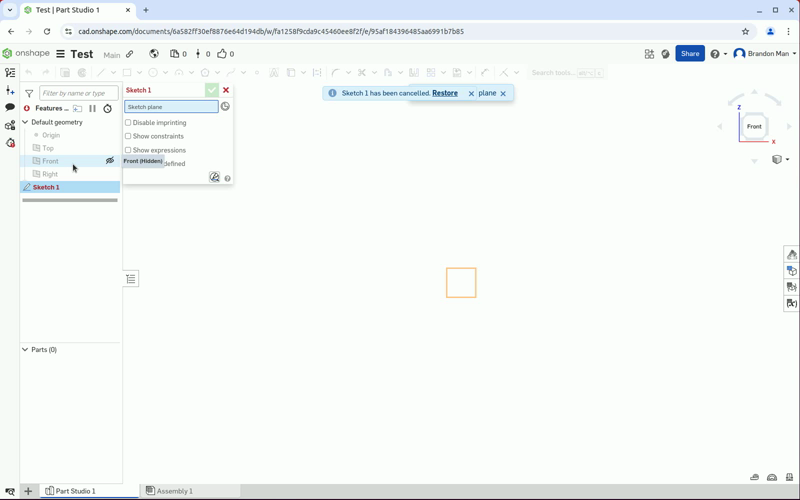
click(73, 163)
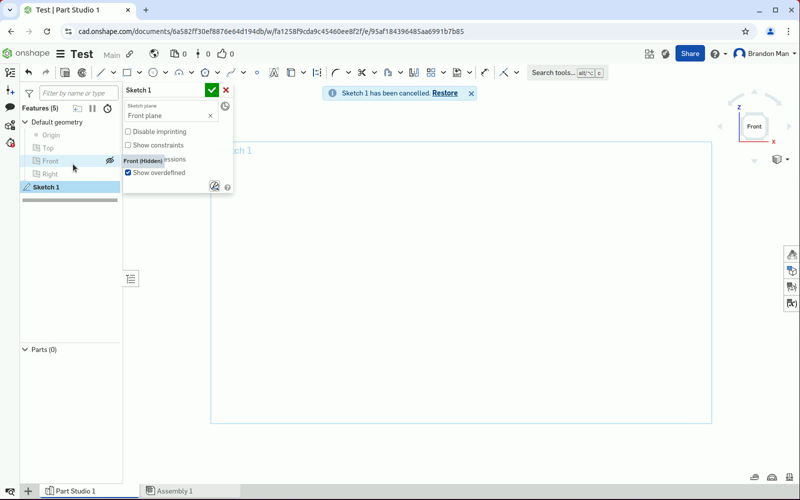
mouse_move(73, 352)
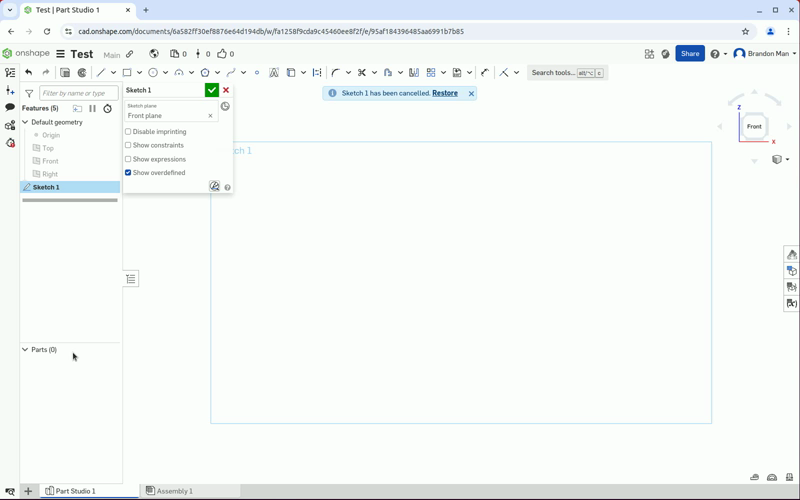
key(y)
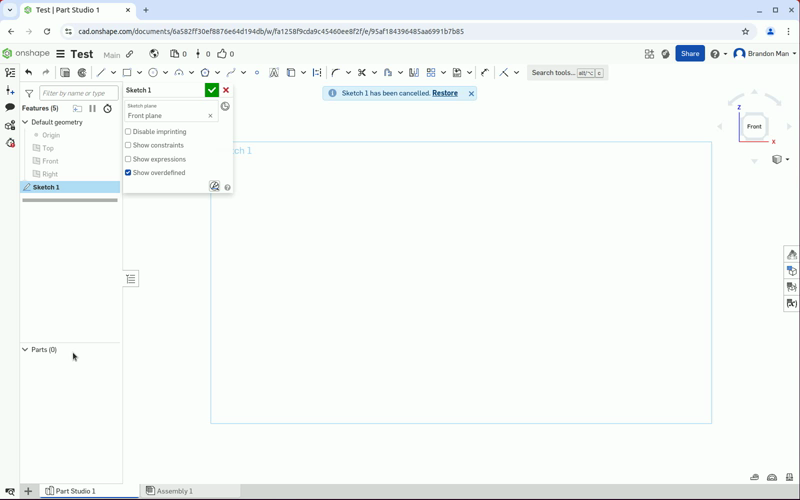
key(l)
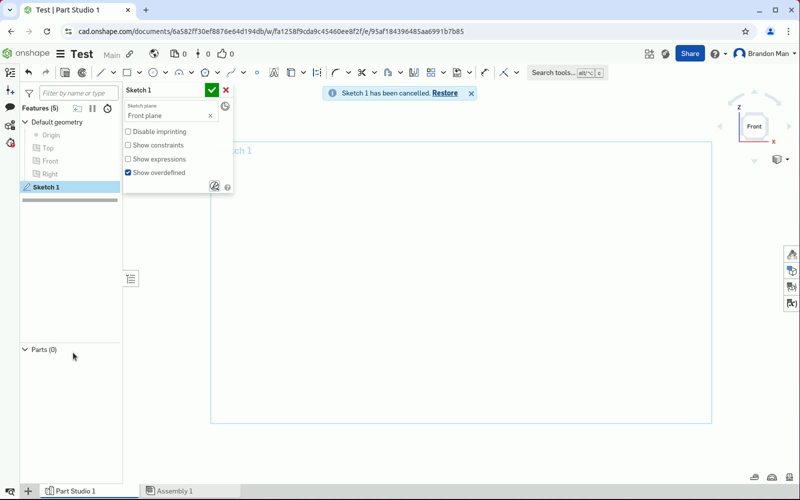
key_down(shift)
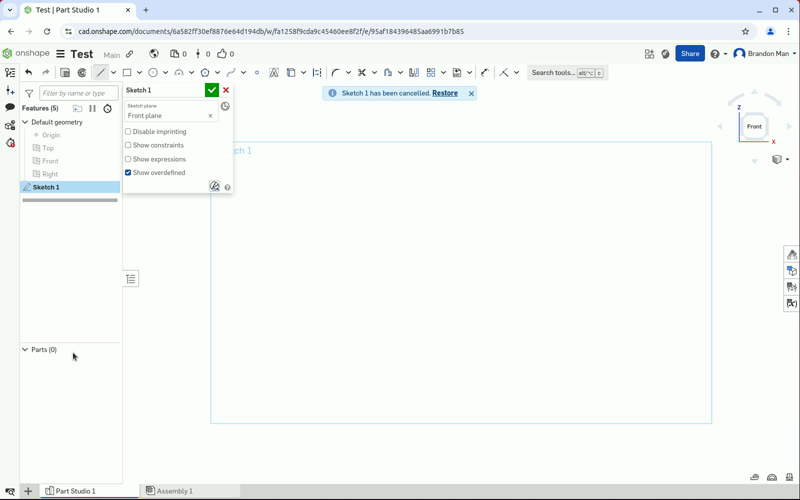
mouse_move(399, 354)
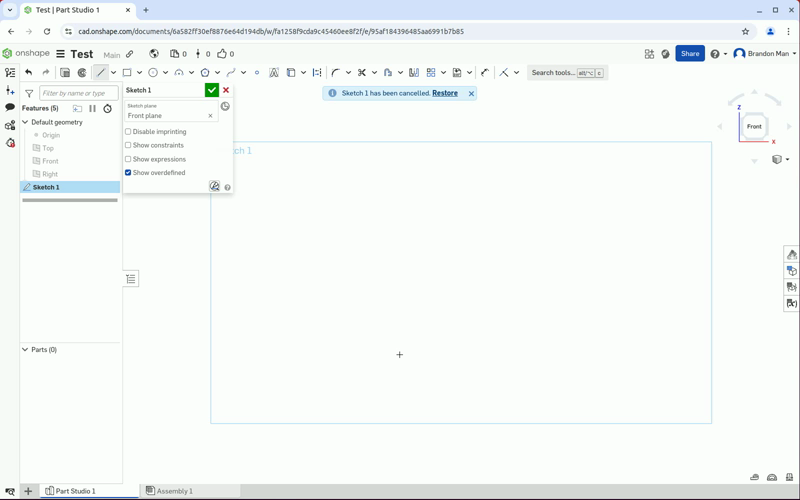
click(399, 354)
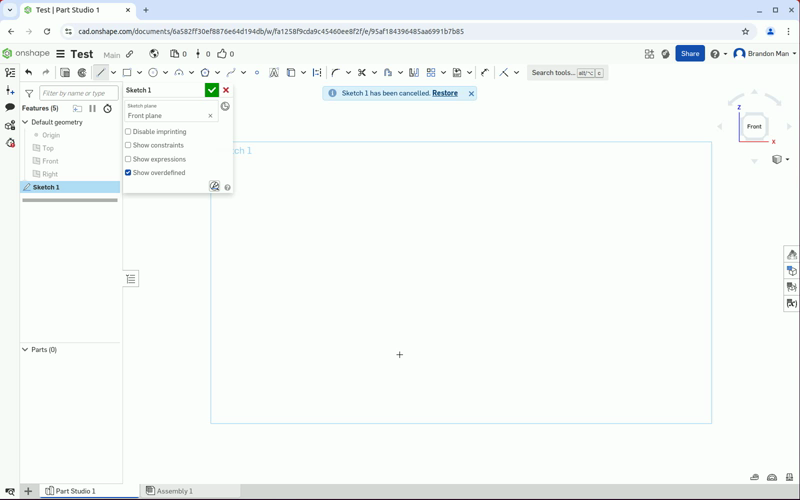
key_up(shift)
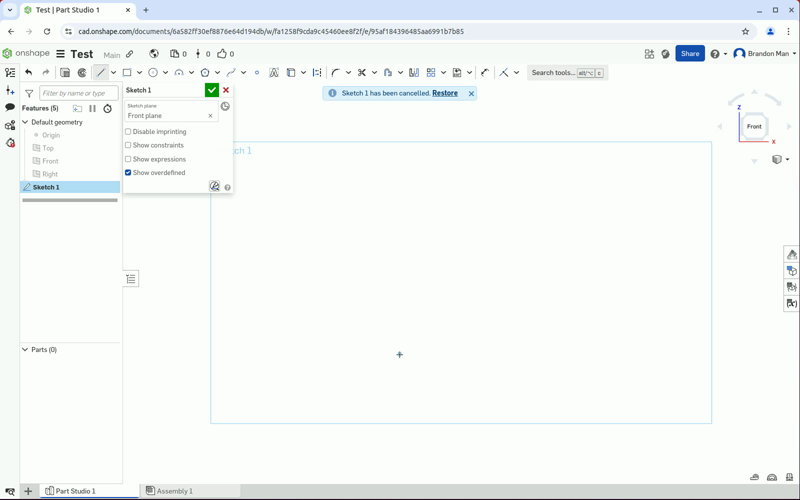
key_down(shift)
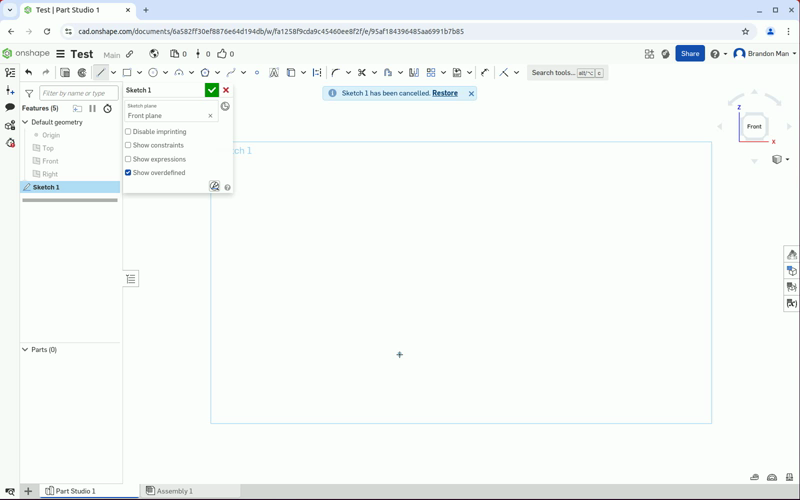
mouse_move(512, 354)
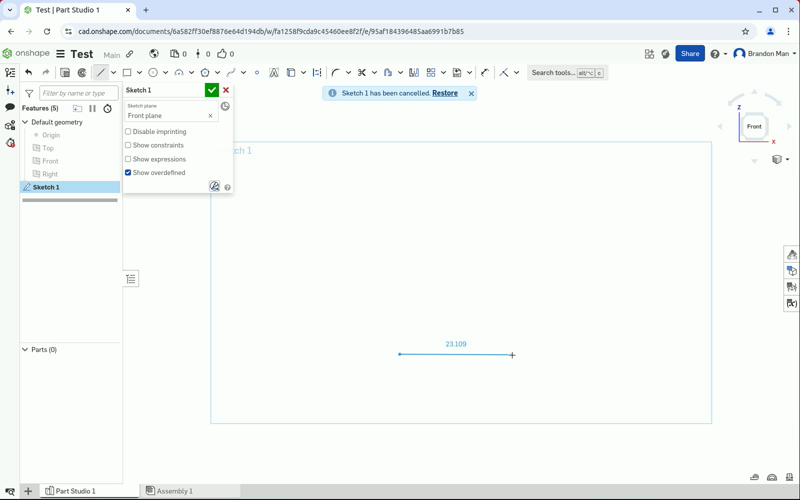
click(512, 354)
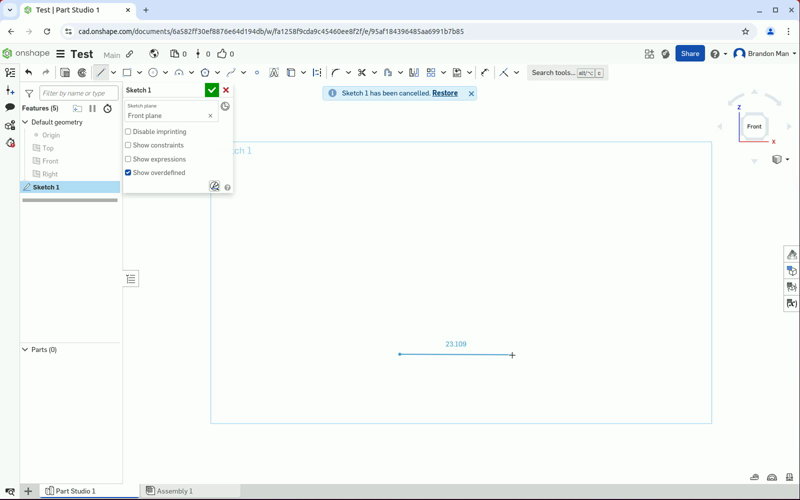
key_up(shift)
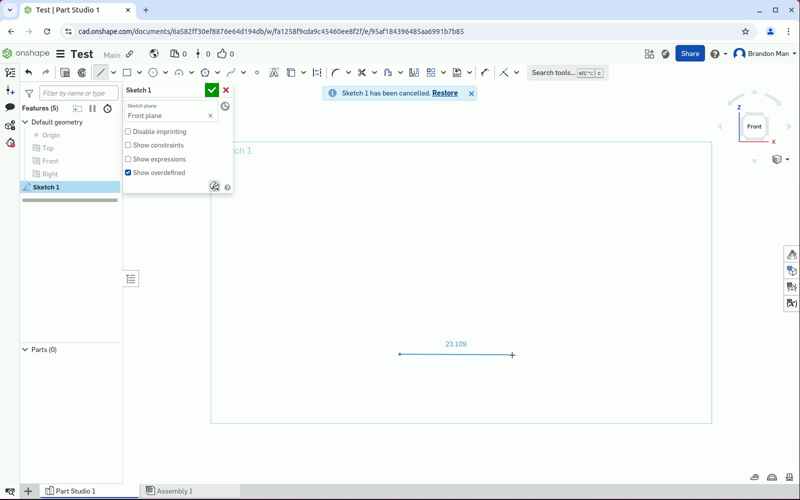
key_down(shift)
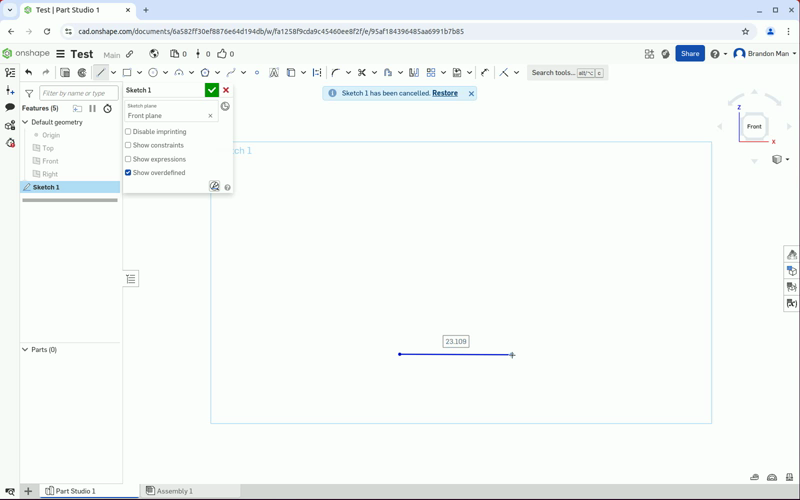
mouse_move(512, 242)
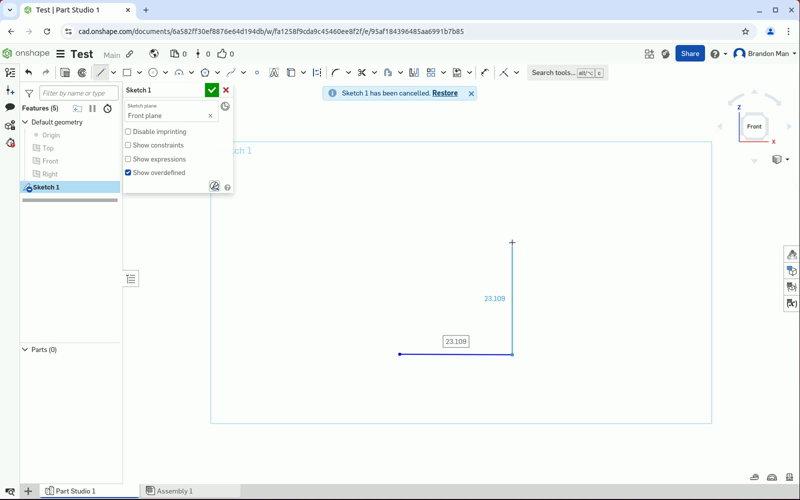
click(512, 242)
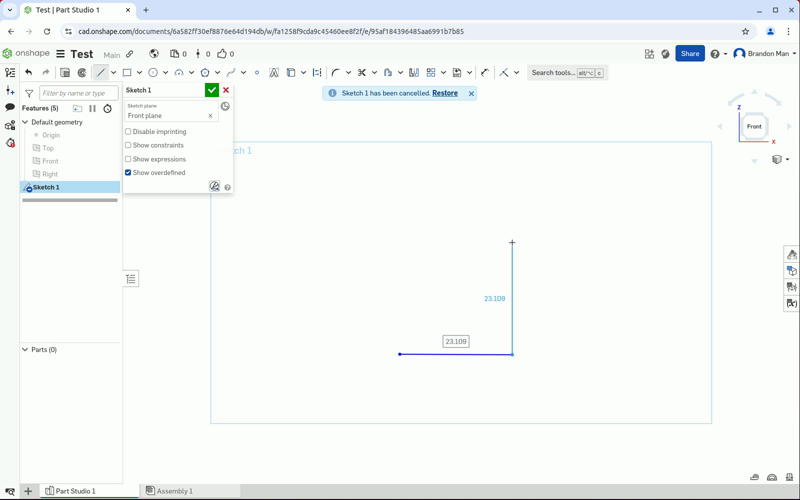
key_up(shift)
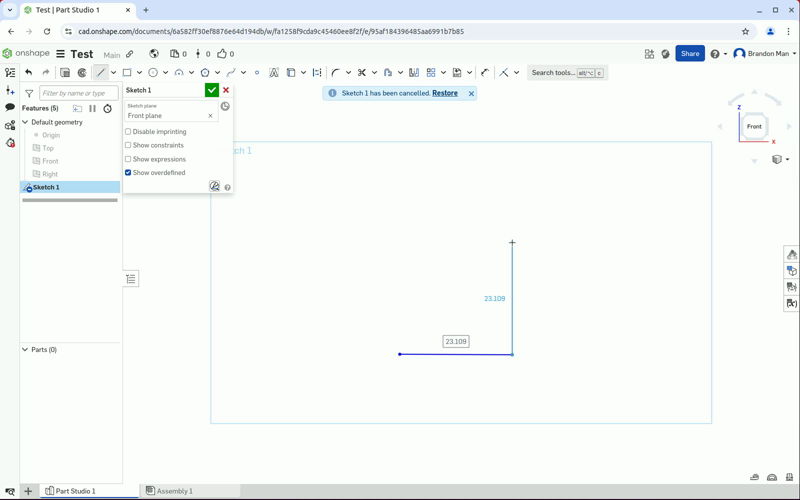
key_down(shift)
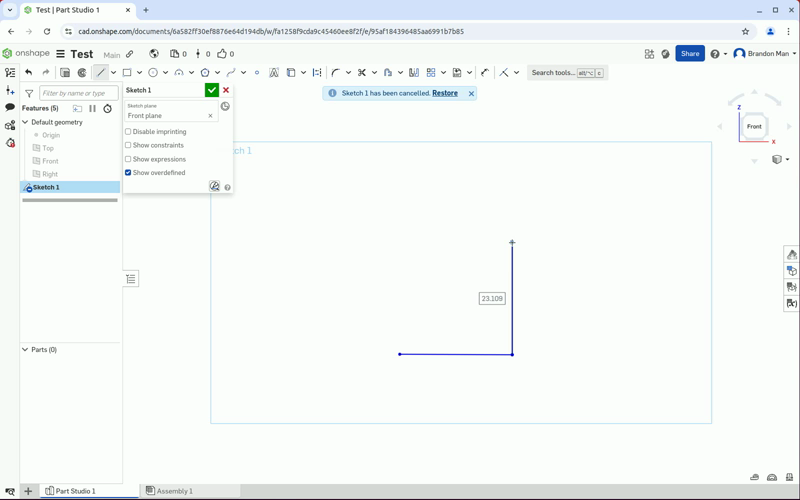
mouse_move(399, 242)
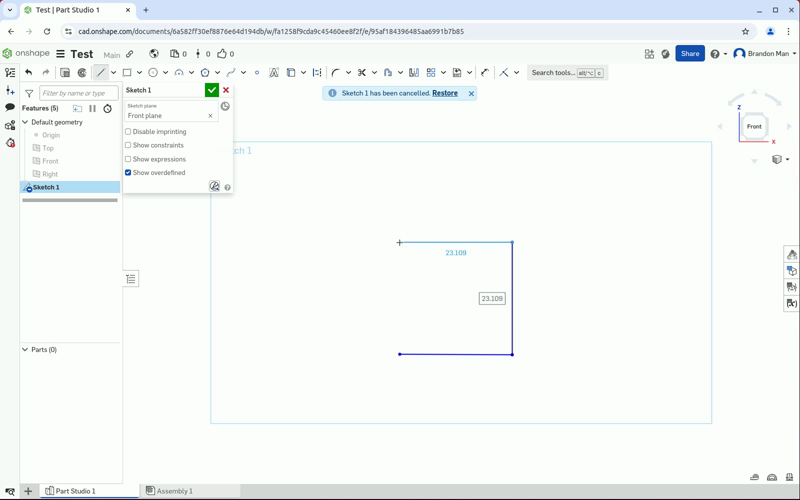
click(399, 242)
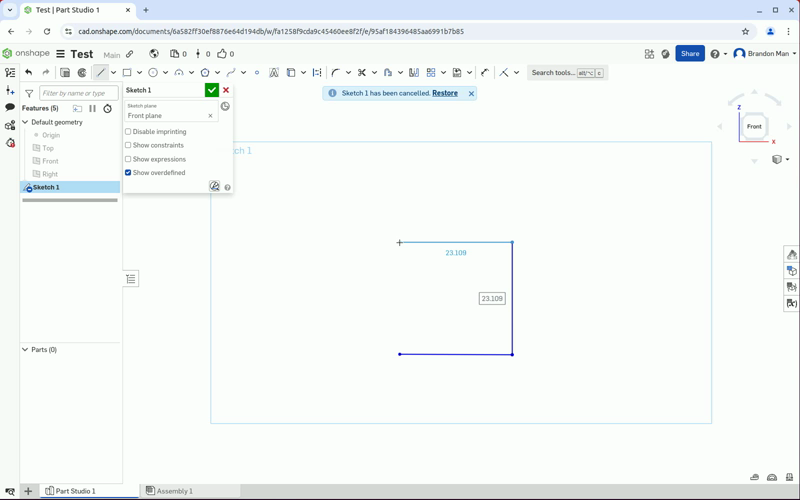
key_up(shift)
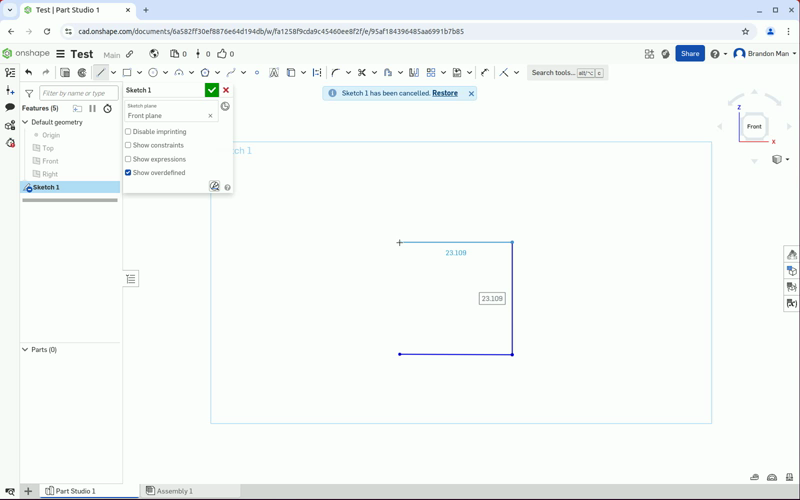
key_down(shift)
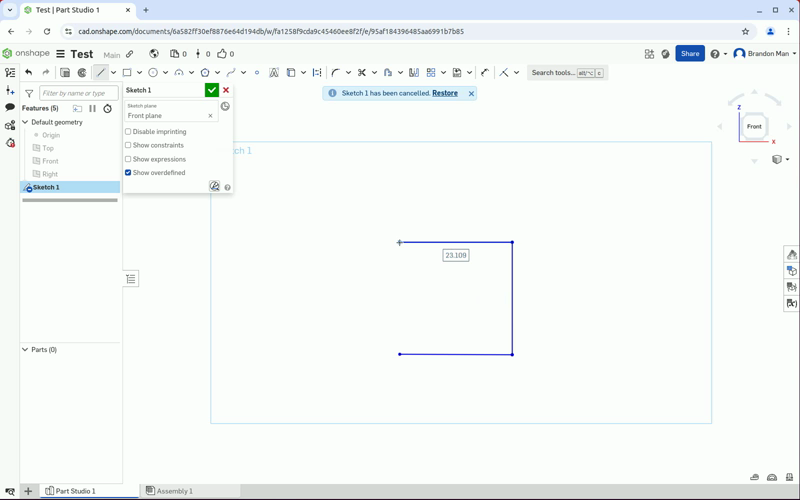
mouse_move(399, 354)
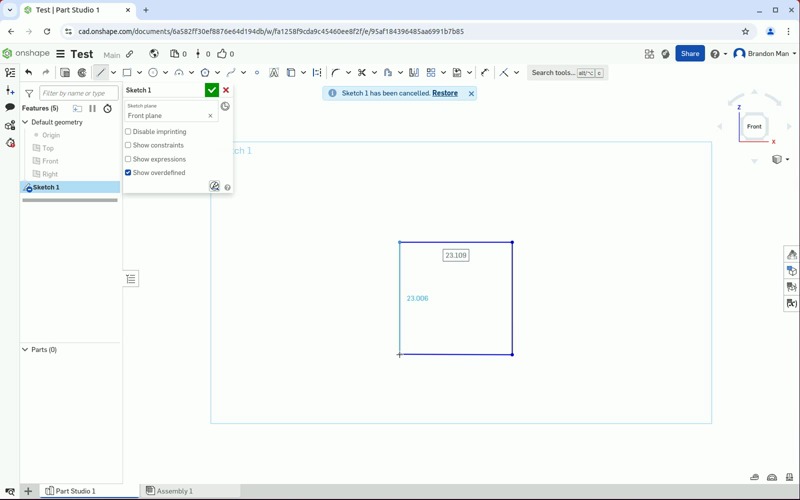
key_up(shift)
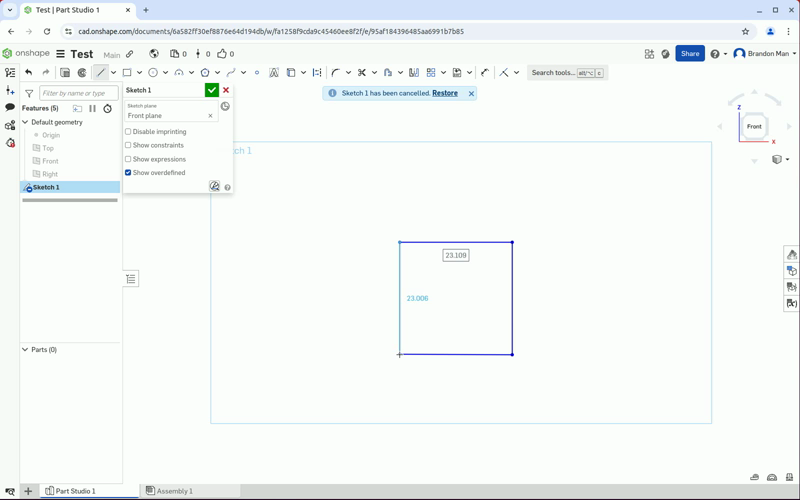
click(399, 354)
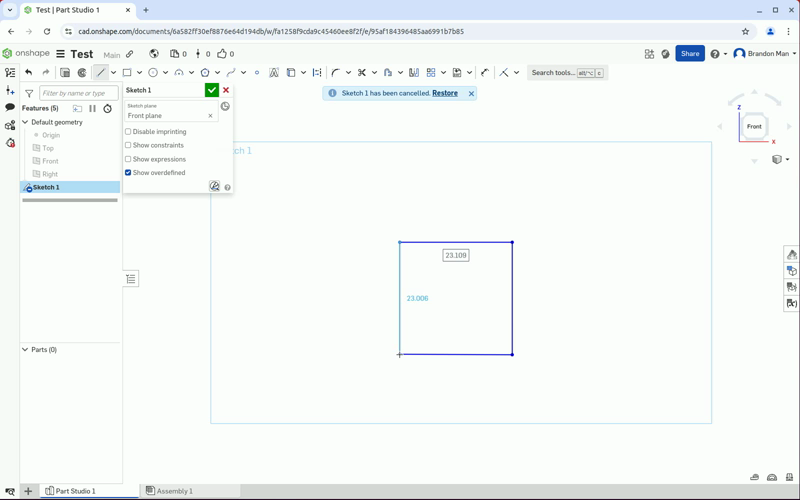
key(esc)
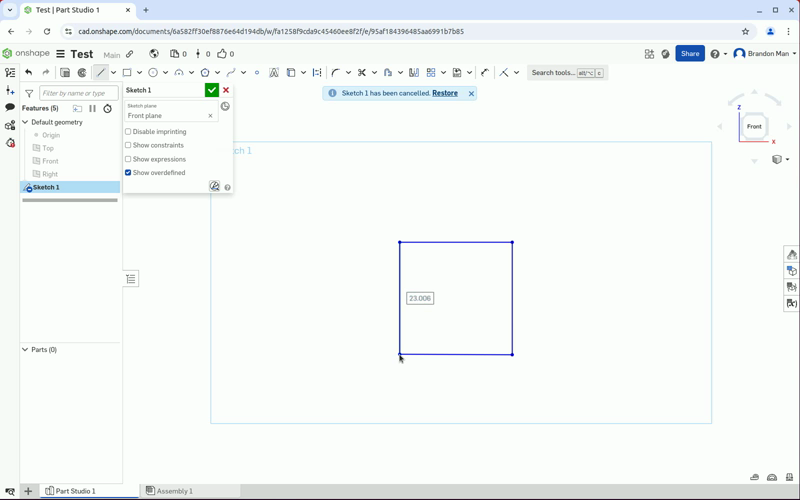
mouse_move(410, 315)
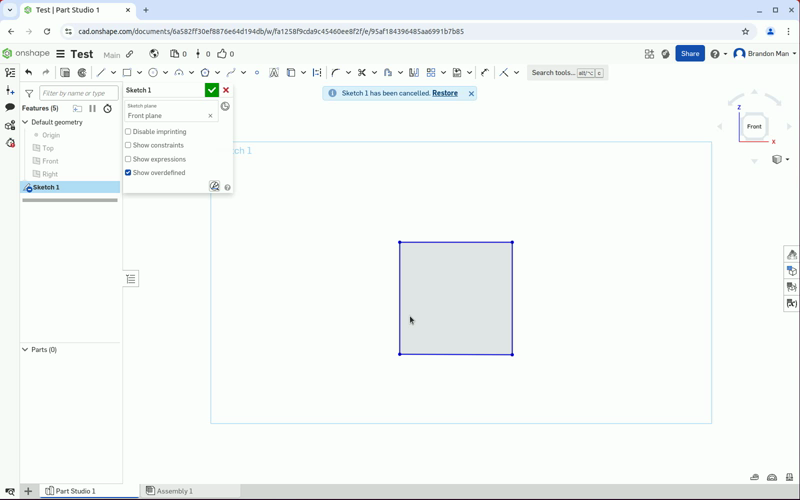
click(410, 315)
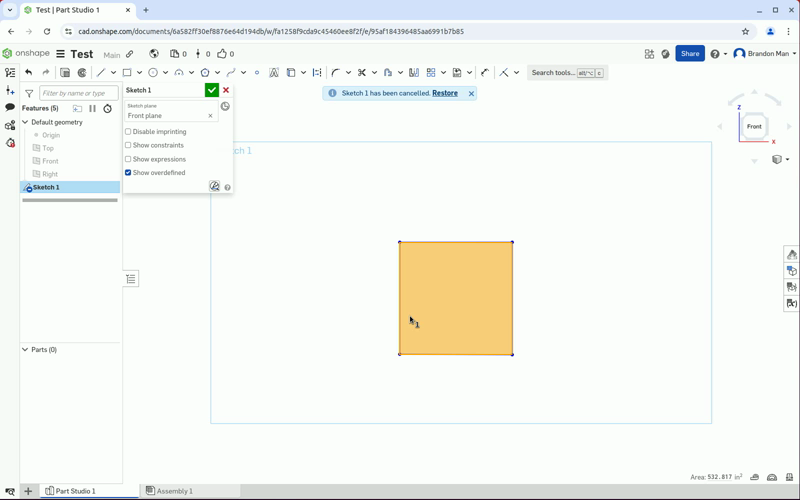
mouse_move(73, 352)
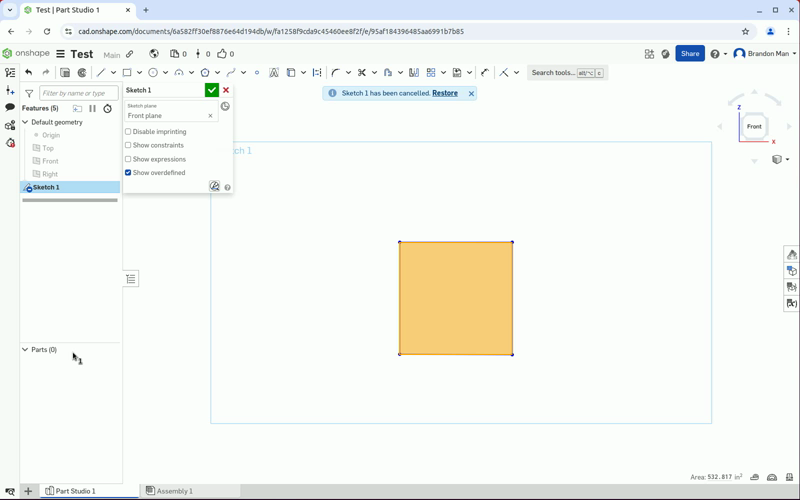
key(shift+y)
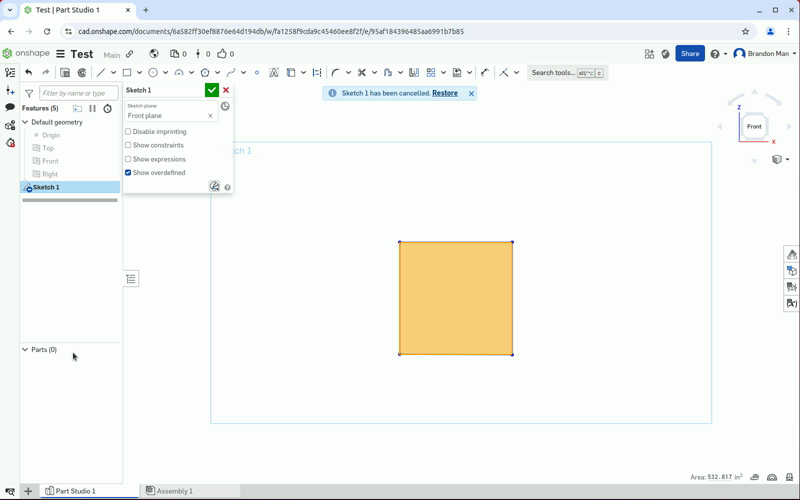
key(shift+e)
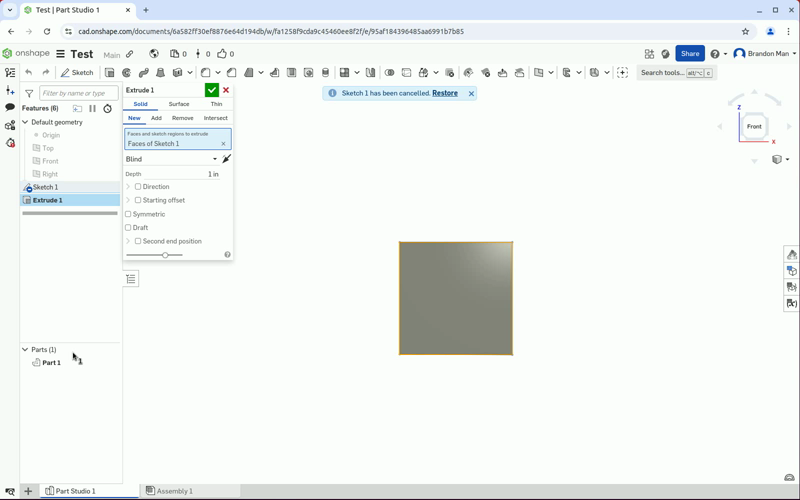
mouse_move(143, 106)
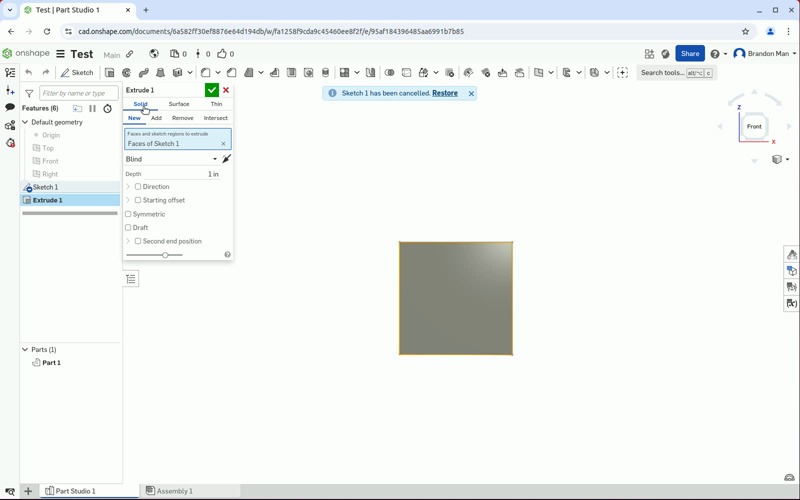
click(143, 106)
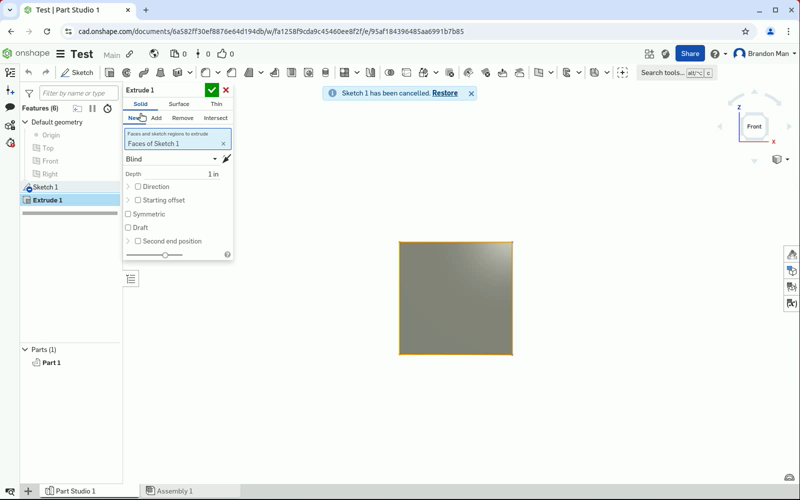
mouse_move(137, 120)
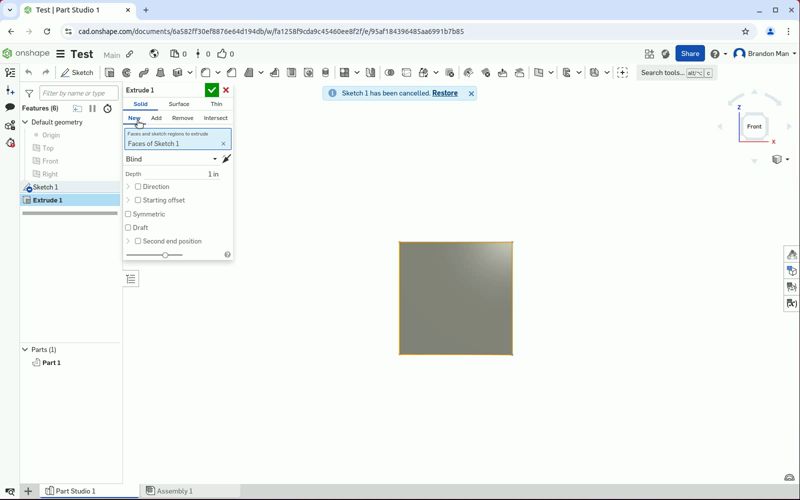
click(137, 120)
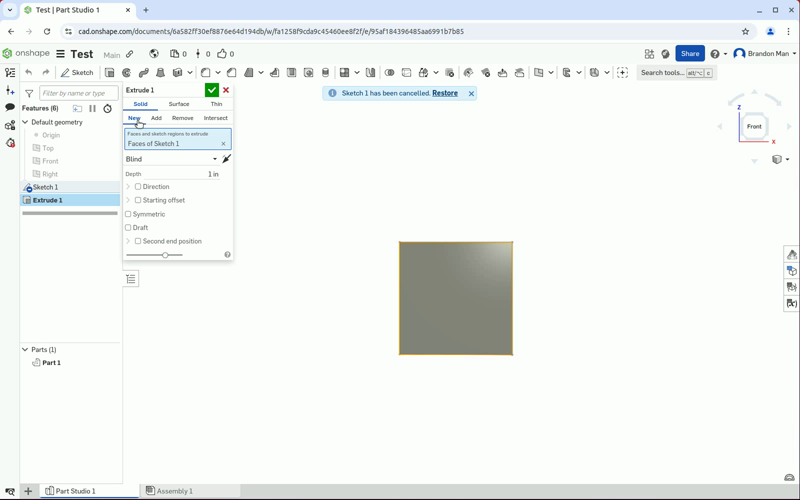
key(tab, 4)
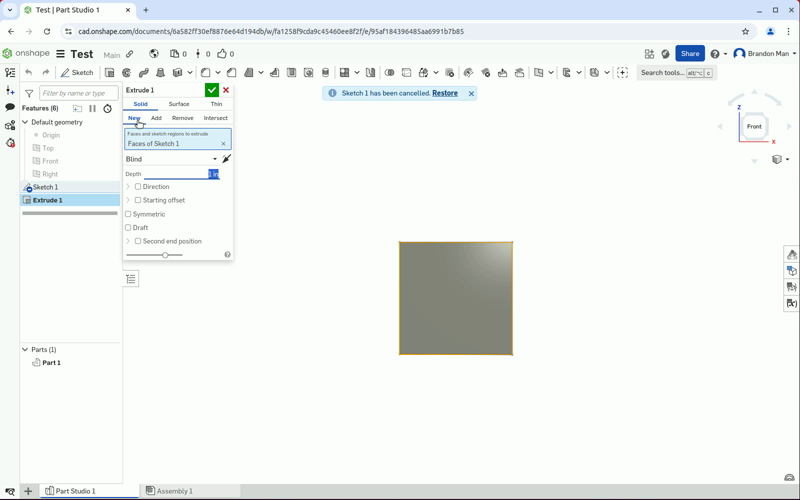
text(23.108)
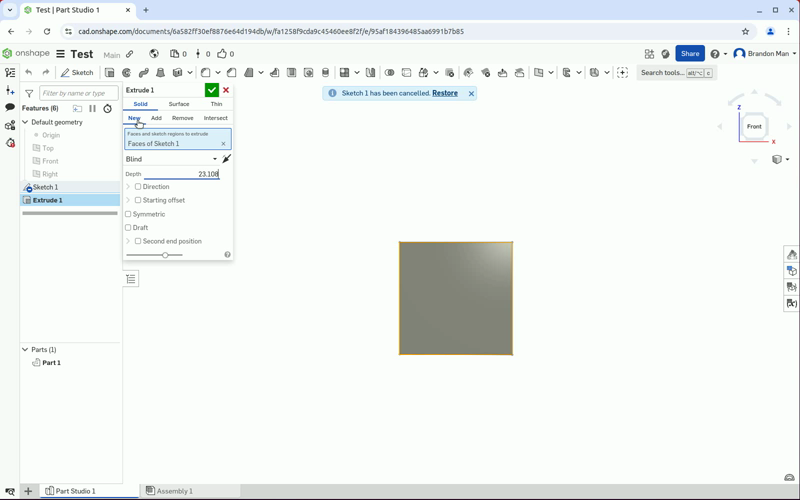
key(enter)
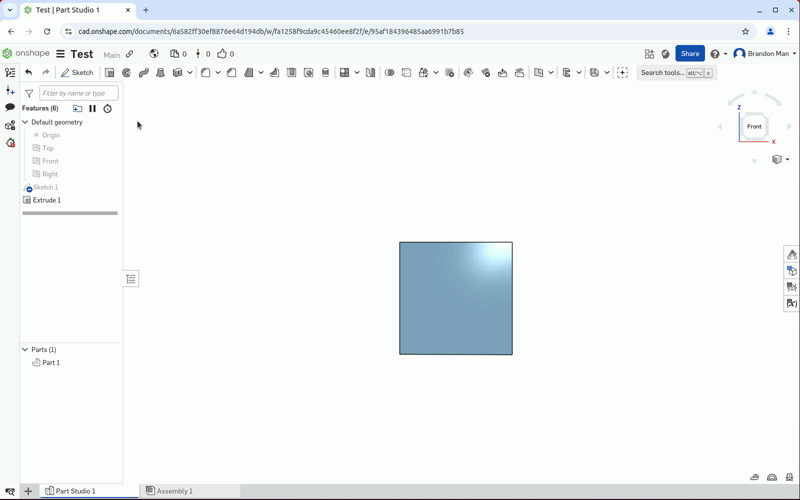
key(shift+h)
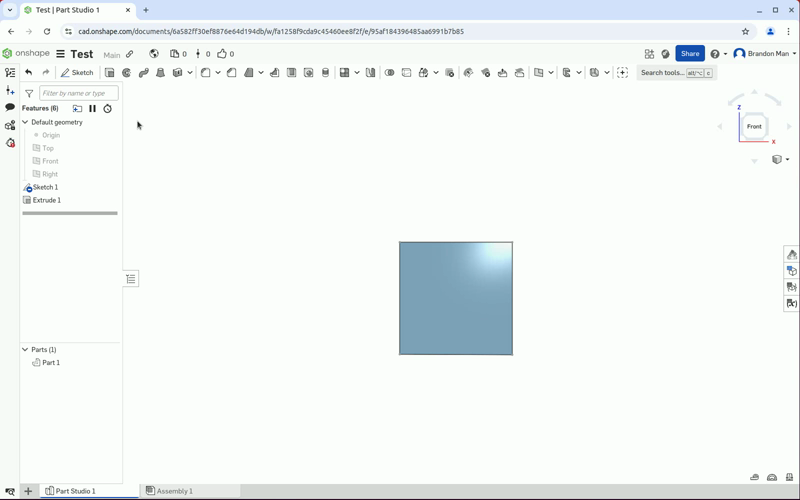
key(shift+h)
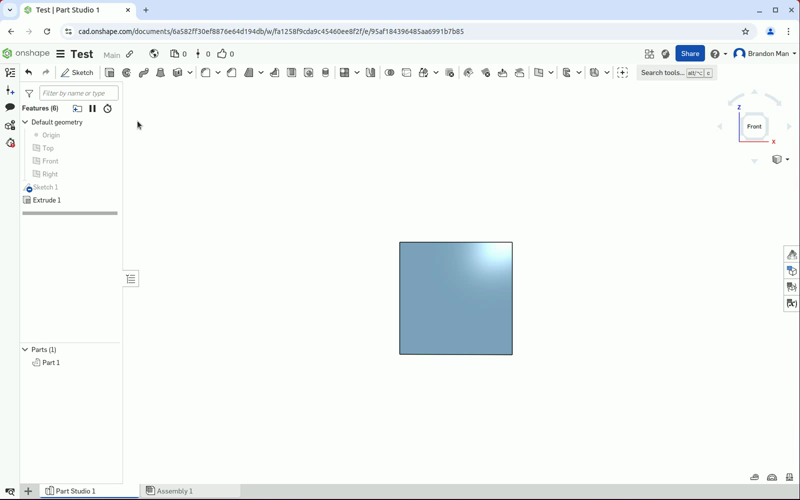
mouse_move(73, 189)
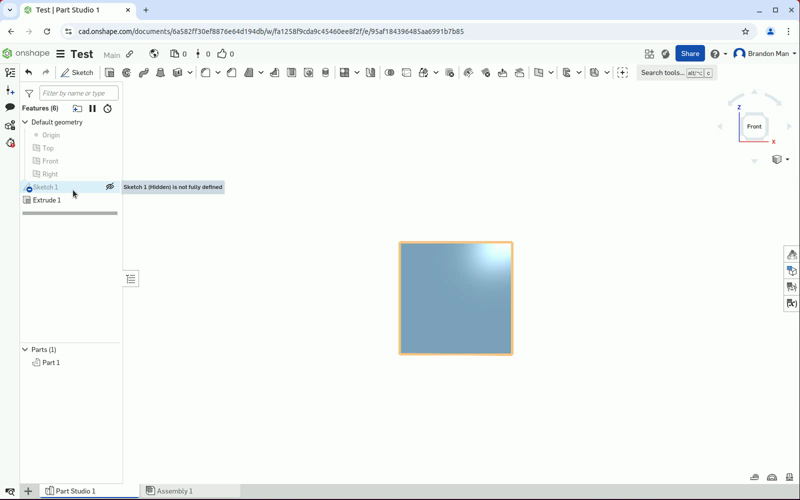
click(73, 189)
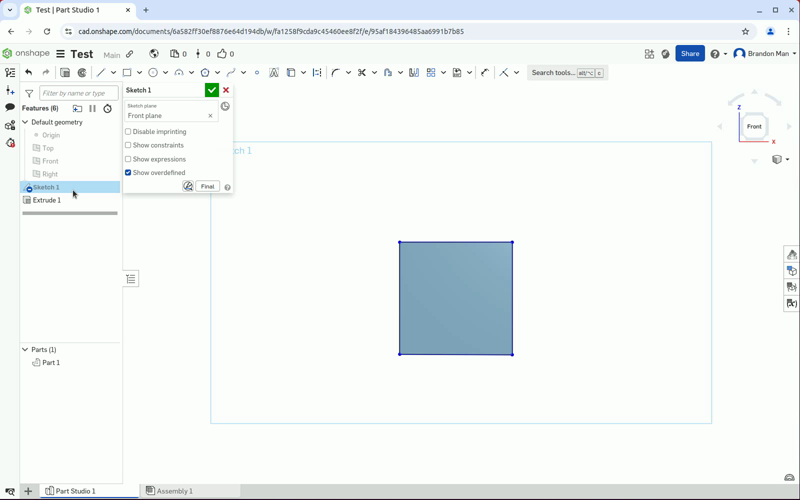
mouse_move(229, 92)
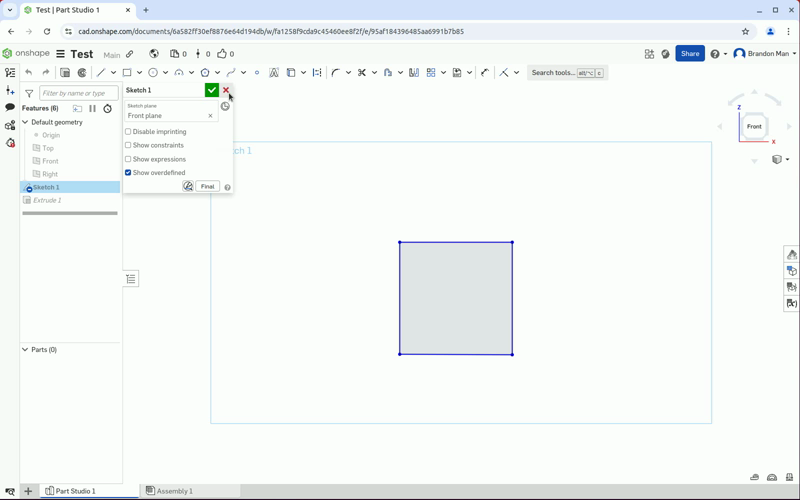
click(229, 92)
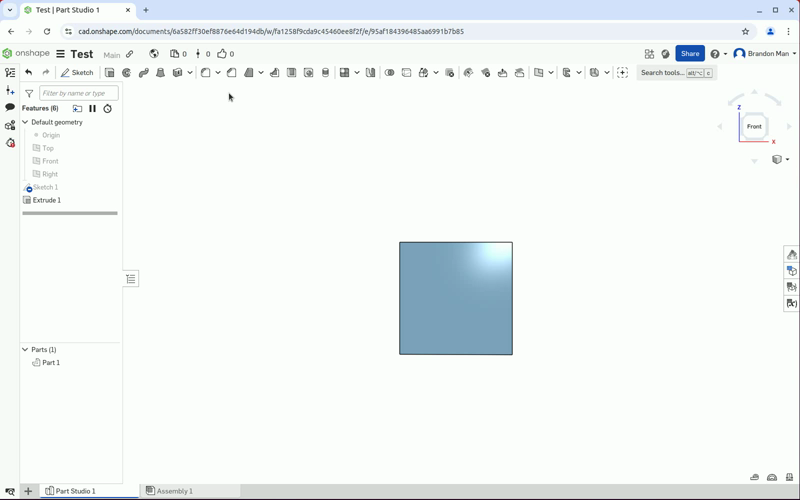
mouse_move(541, 75)
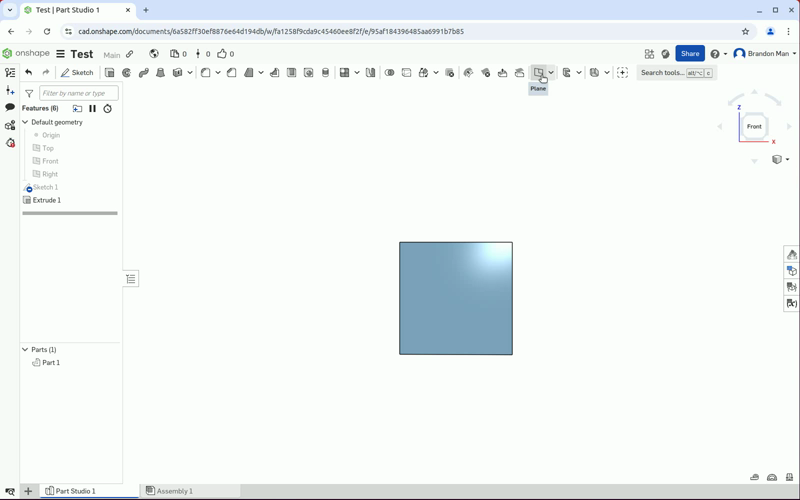
click(541, 75)
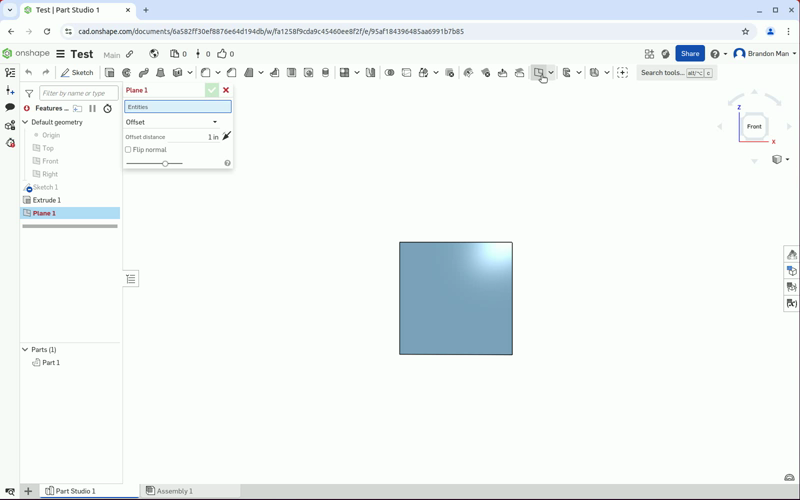
mouse_move(73, 163)
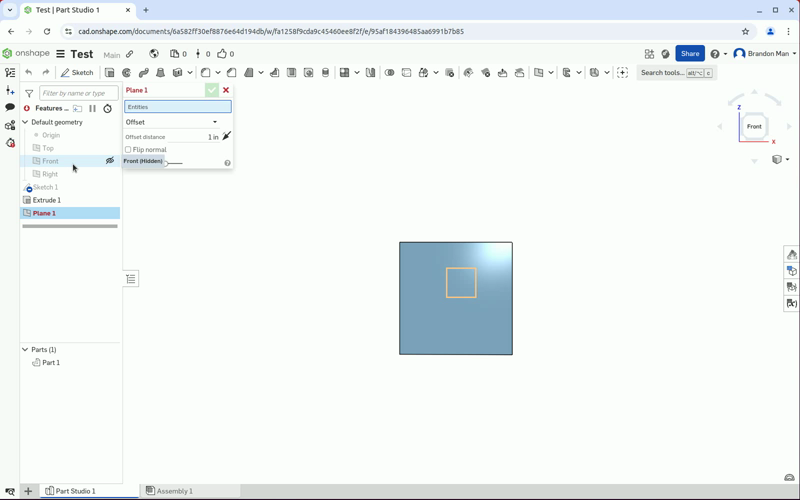
click(73, 163)
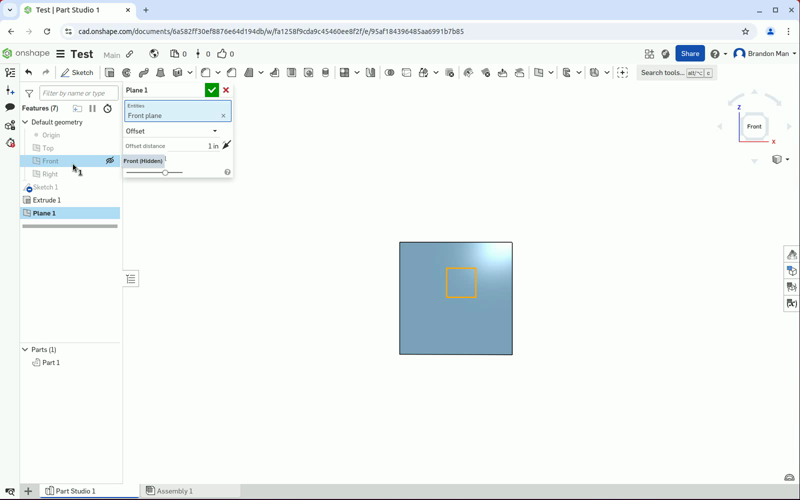
key(tab, 2)
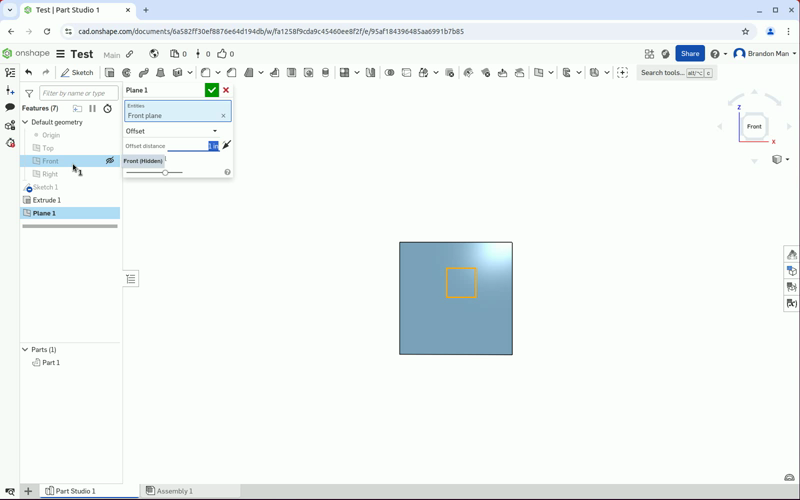
text(23.108)
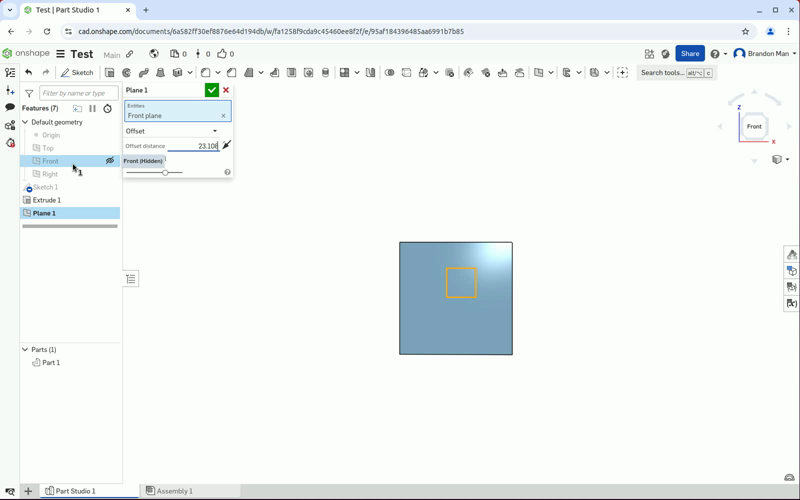
key(enter, 2)
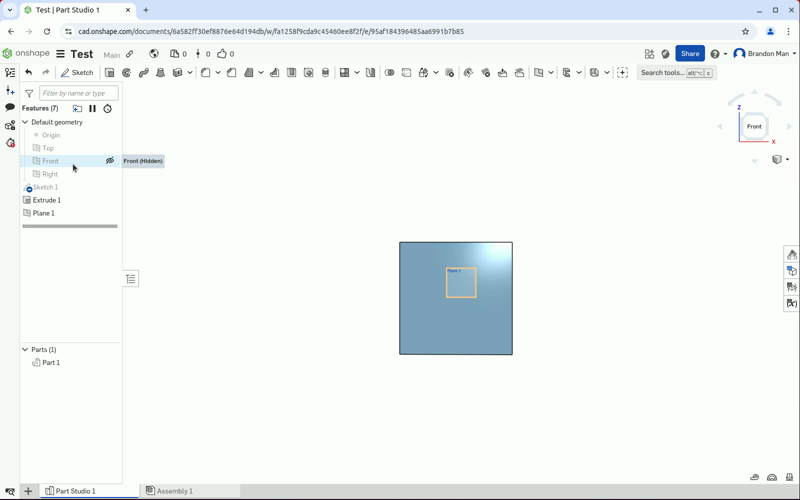
key(shift+s)
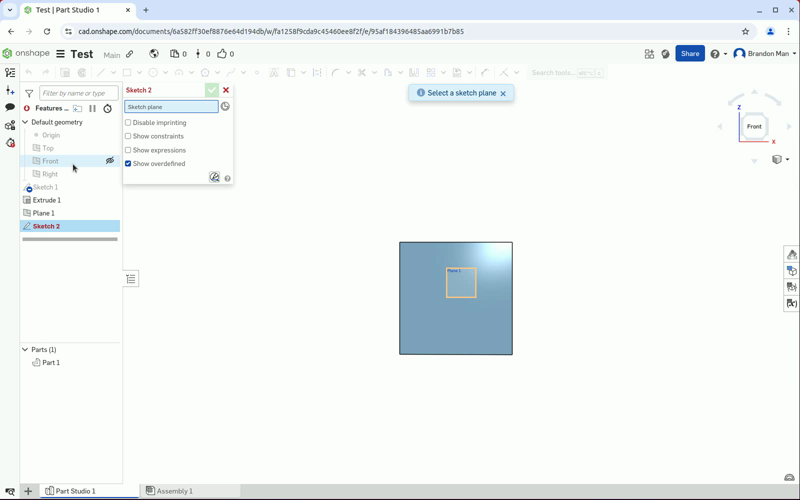
mouse_move(73, 215)
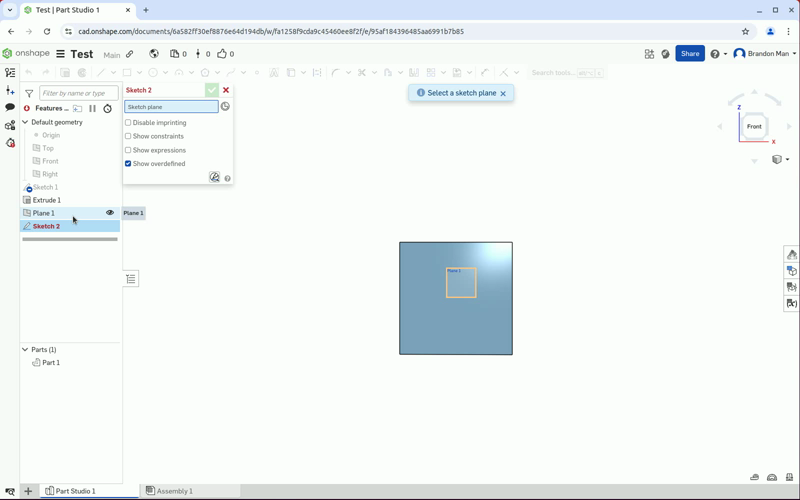
click(73, 215)
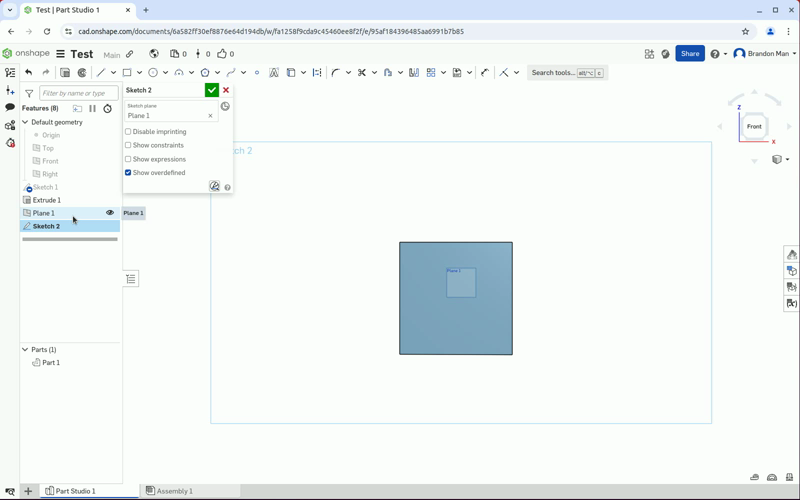
mouse_move(73, 352)
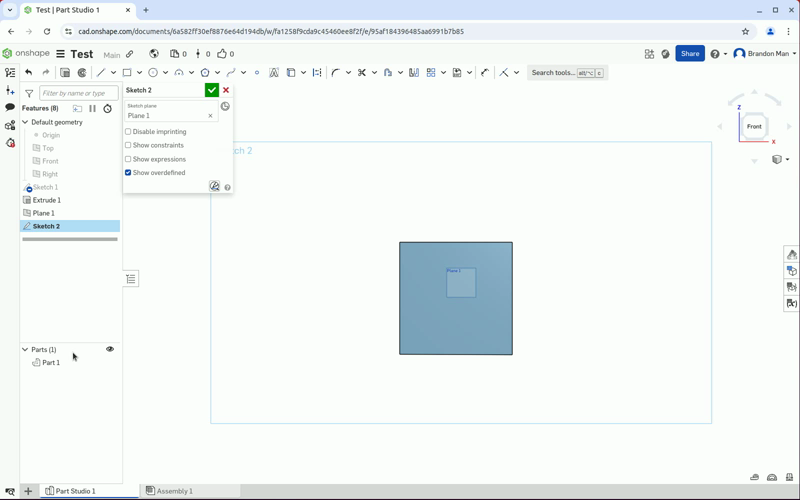
key(y)
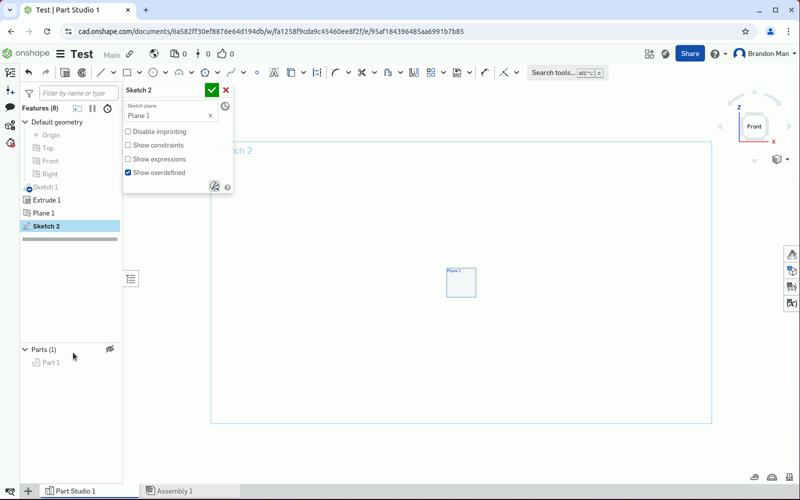
key(l)
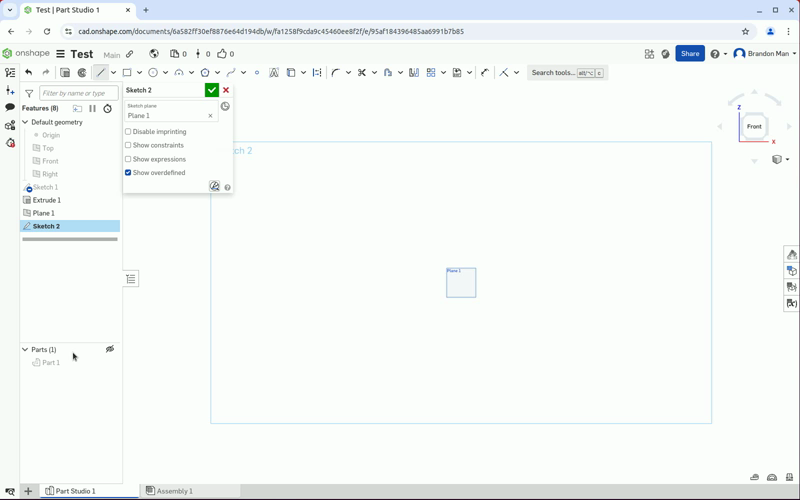
key_down(shift)
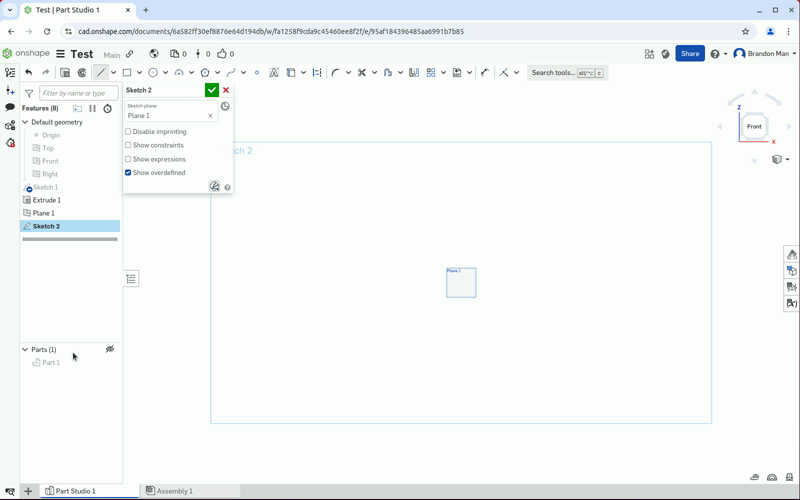
mouse_move(427, 298)
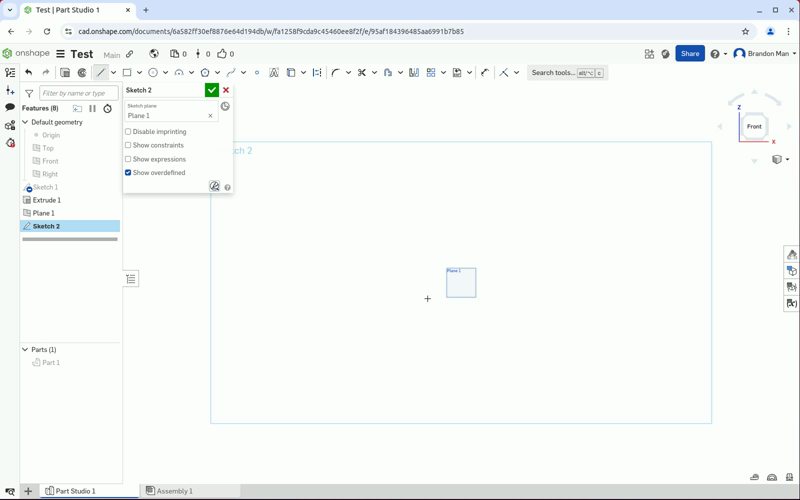
click(427, 298)
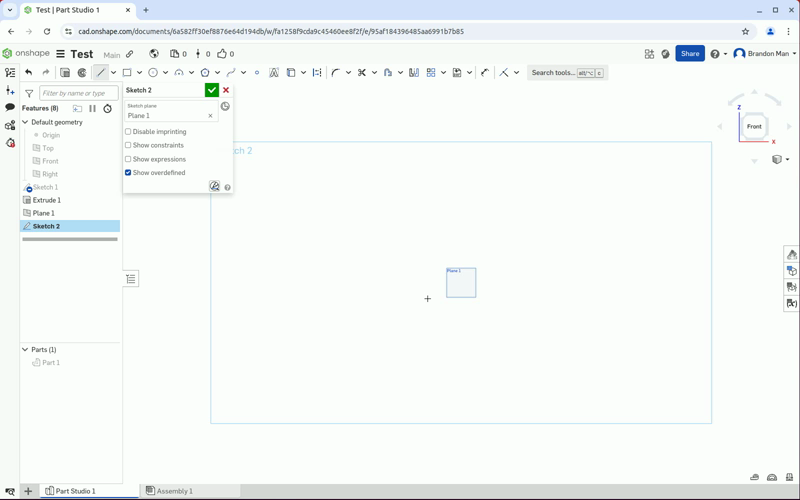
key_up(shift)
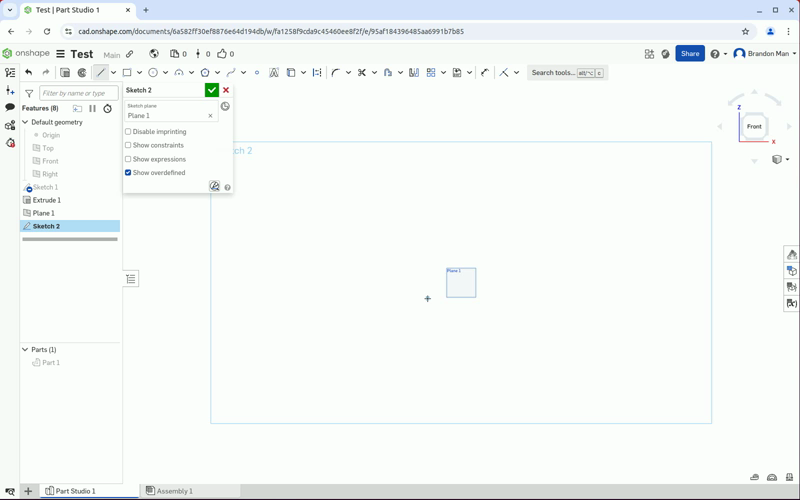
key_down(shift)
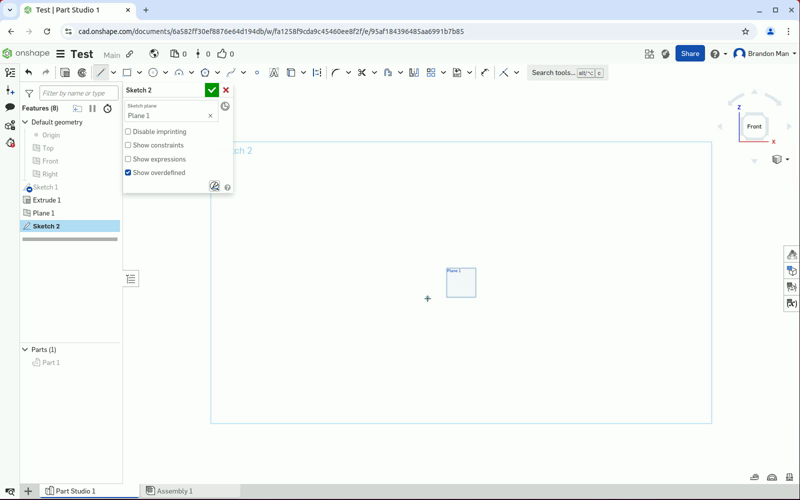
mouse_move(512, 298)
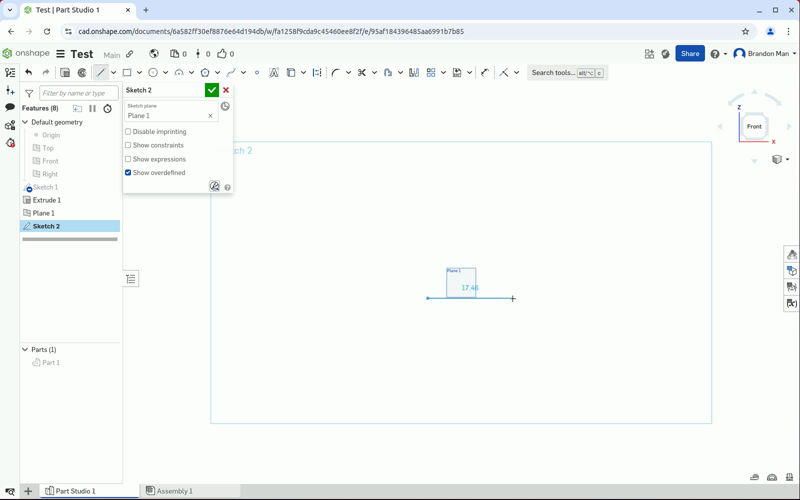
click(512, 298)
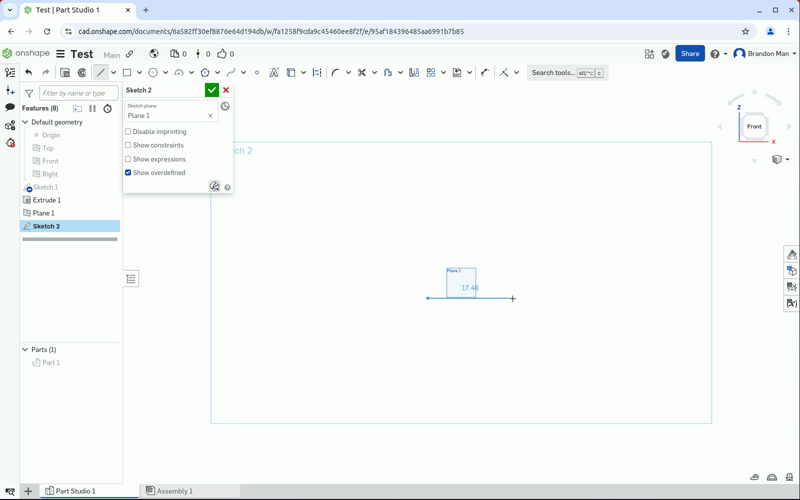
key_up(shift)
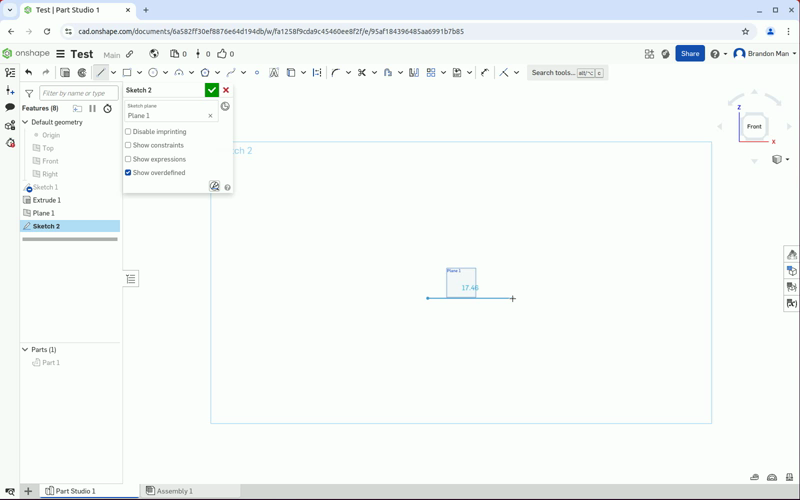
key_down(shift)
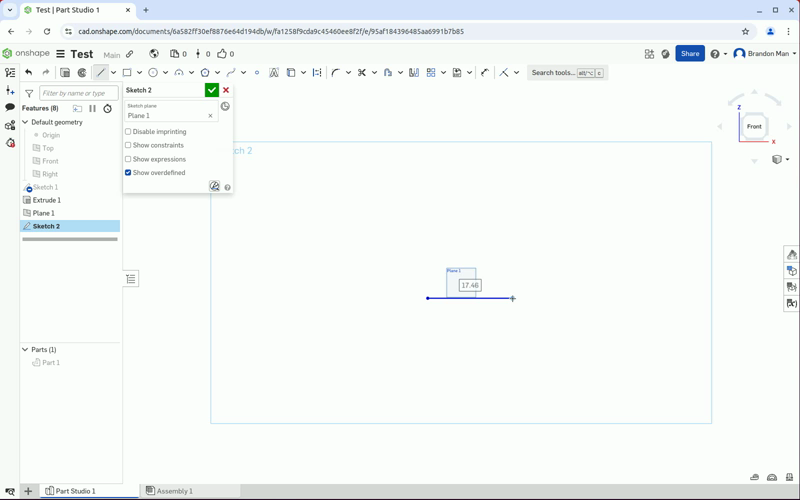
mouse_move(542, 298)
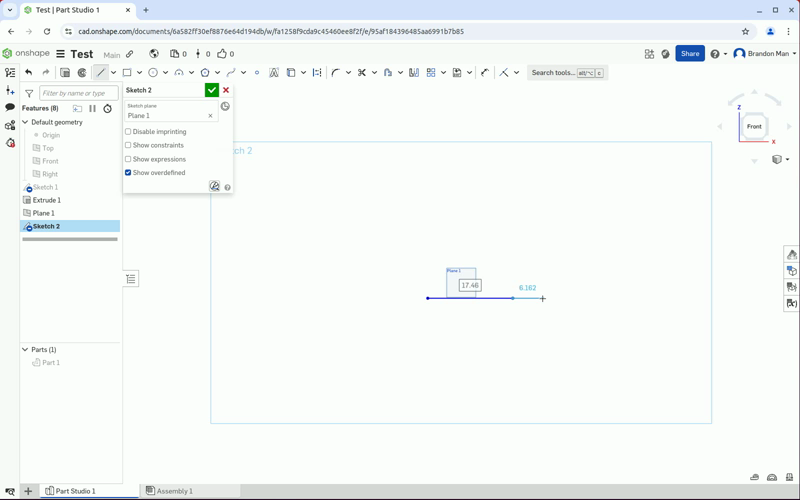
mouse_move(512, 242)
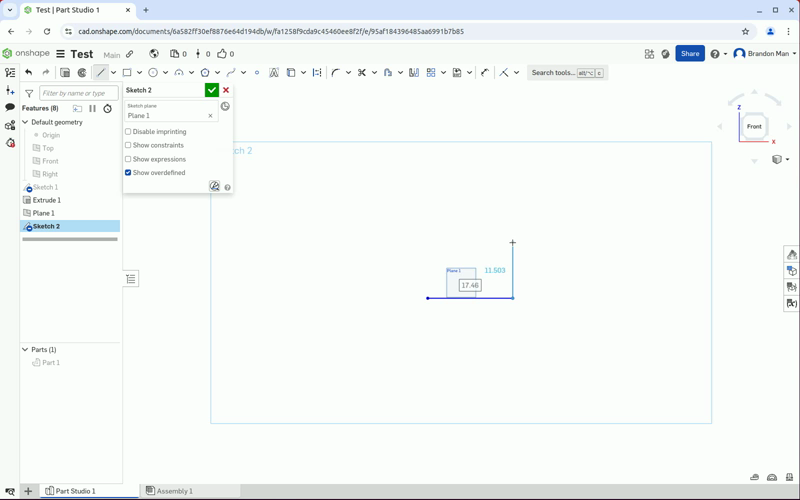
click(512, 242)
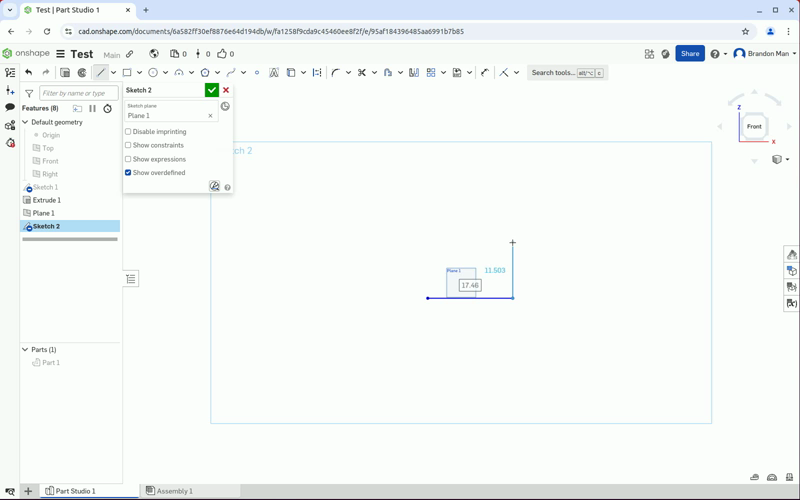
key_up(shift)
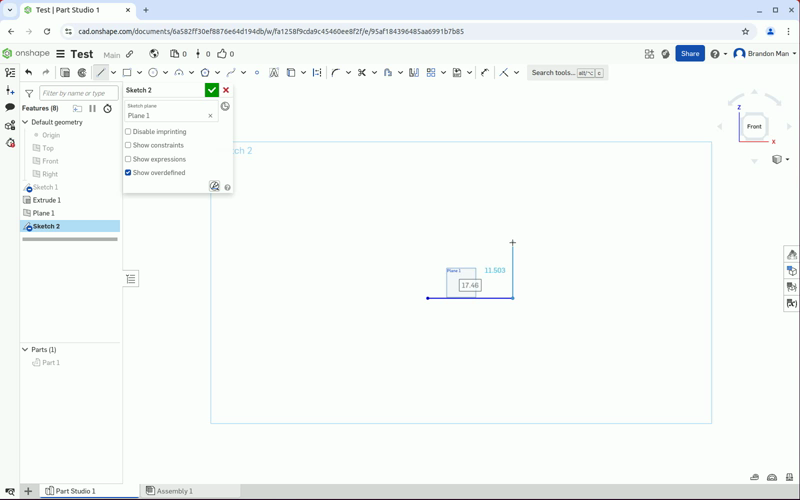
key_down(shift)
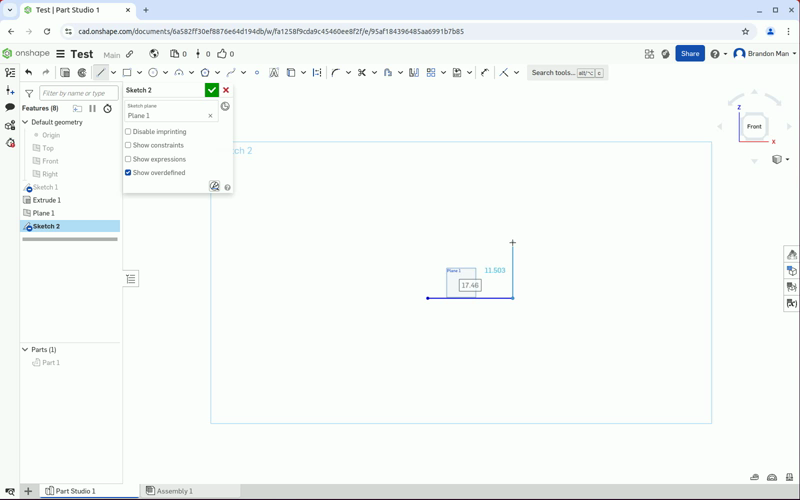
mouse_move(427, 242)
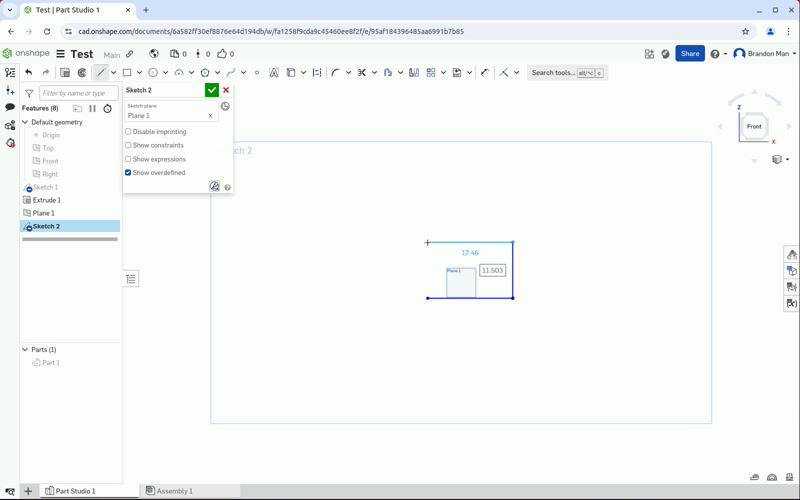
click(427, 242)
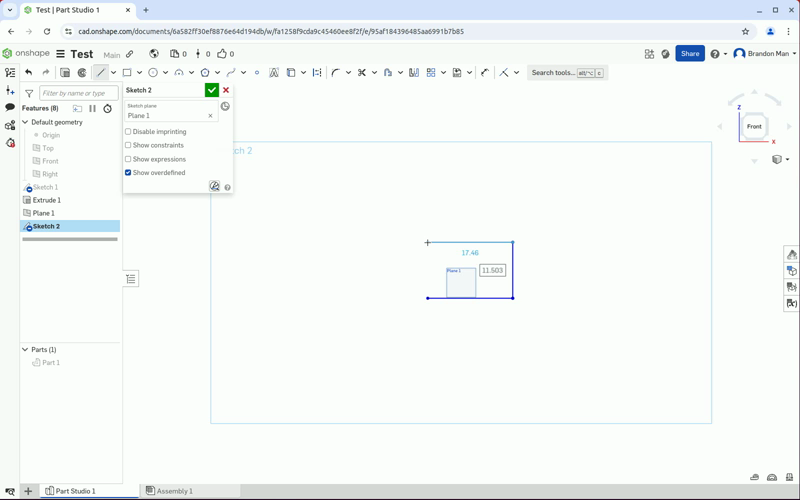
key_up(shift)
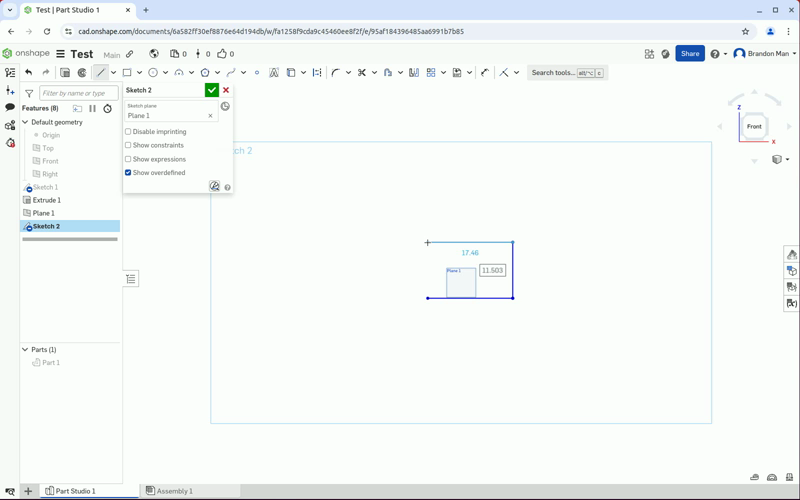
mouse_move(457, 242)
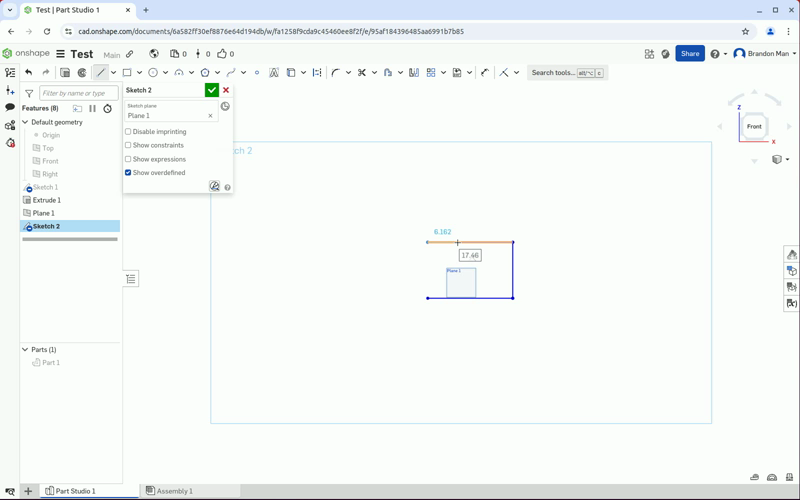
key_down(shift)
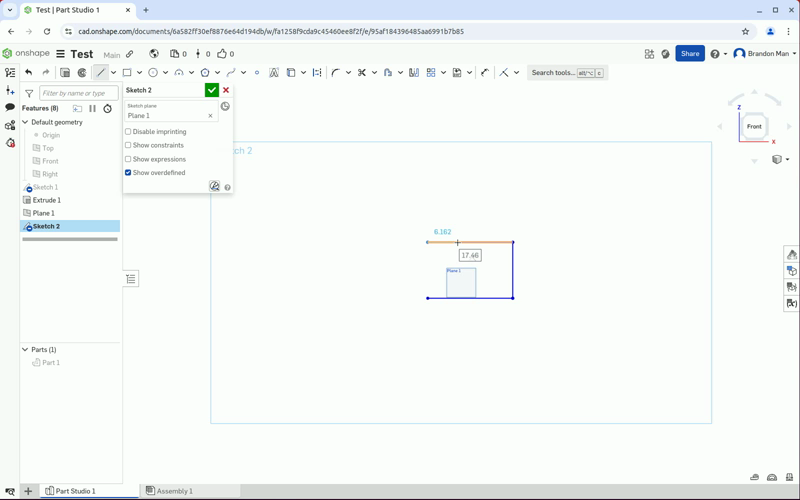
mouse_move(427, 298)
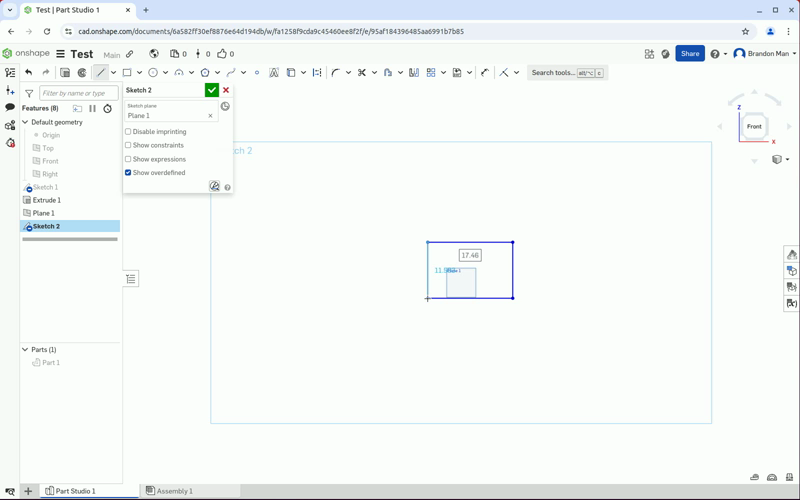
key_up(shift)
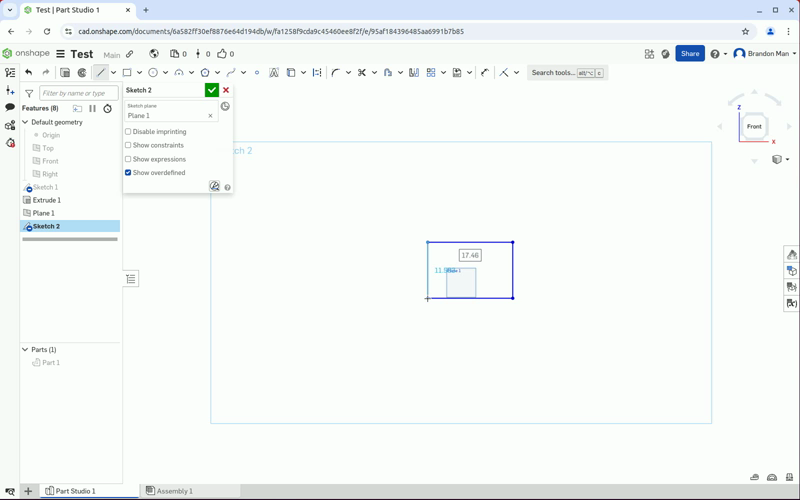
click(427, 298)
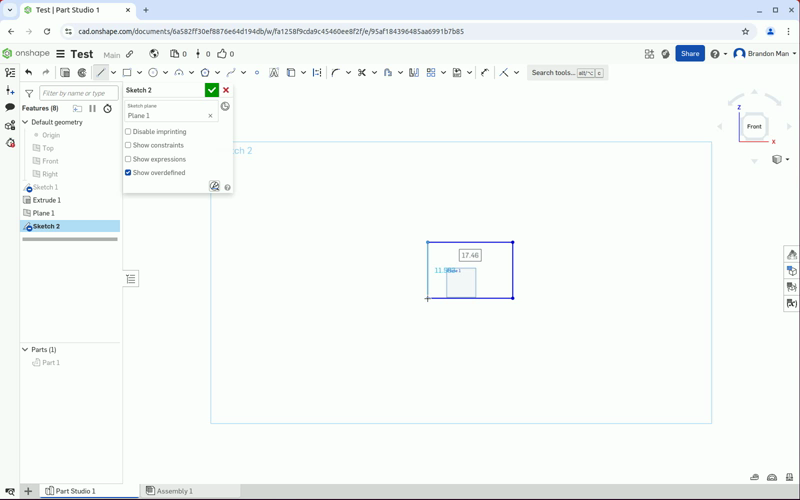
key(esc)
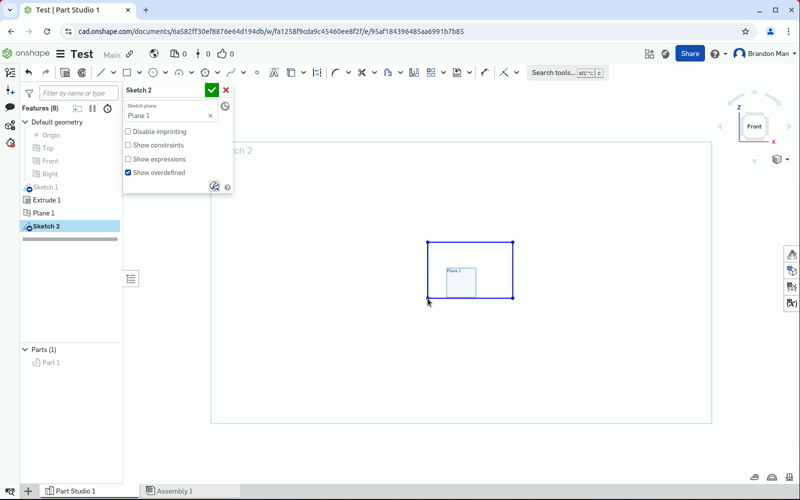
mouse_move(508, 251)
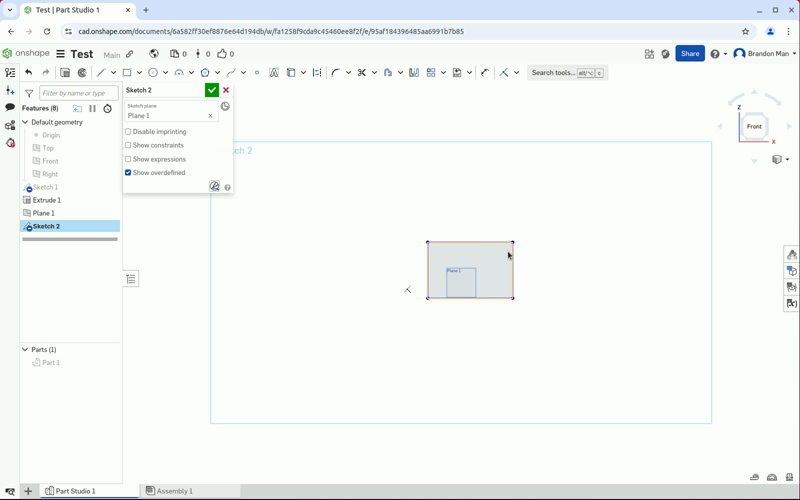
click(508, 251)
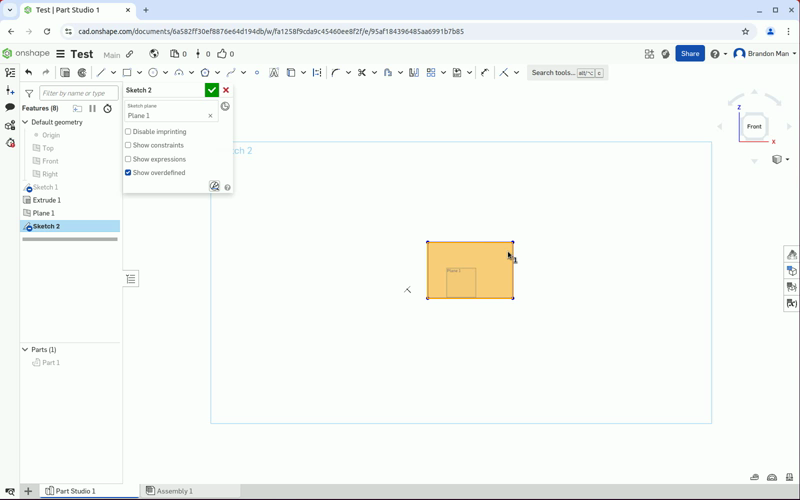
mouse_move(73, 352)
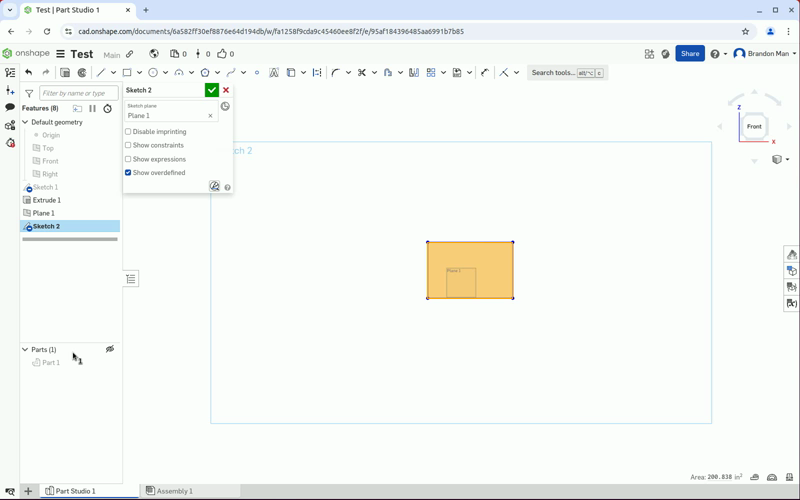
key(shift+y)
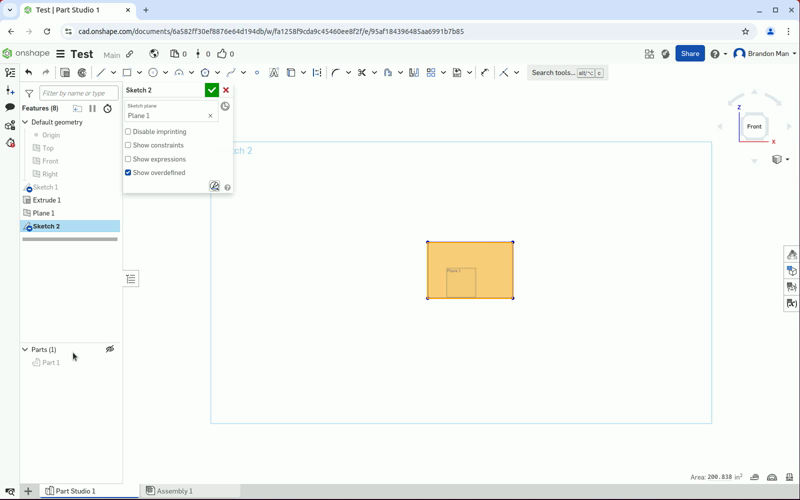
key(shift+e)
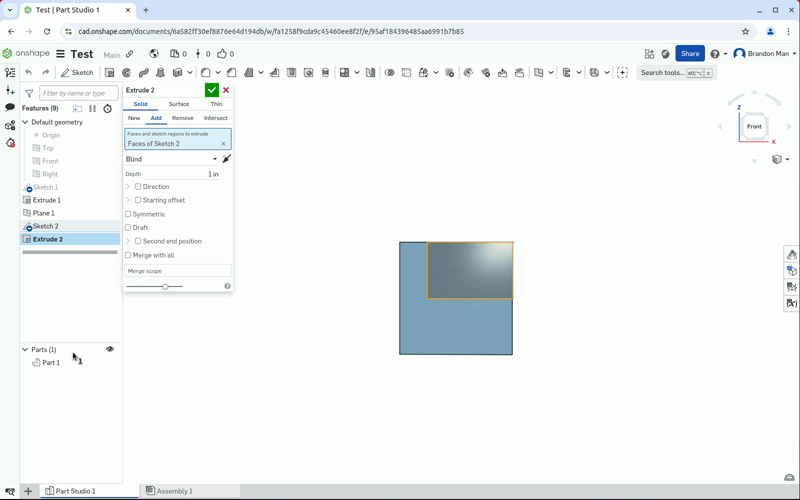
mouse_move(143, 106)
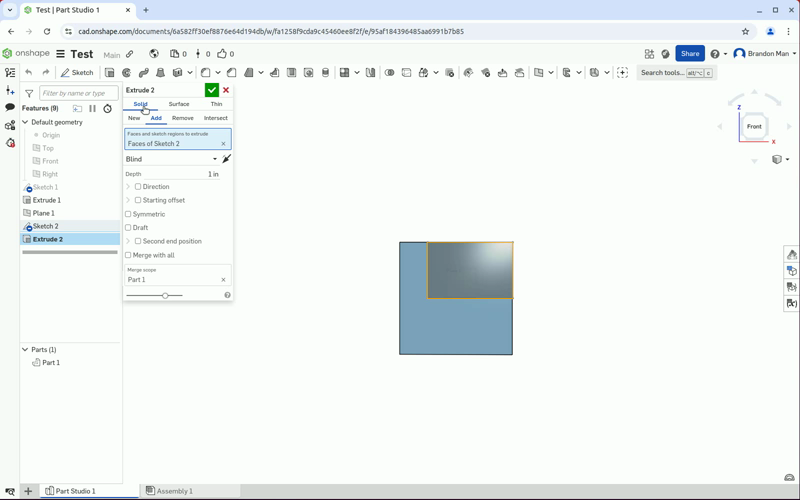
click(143, 106)
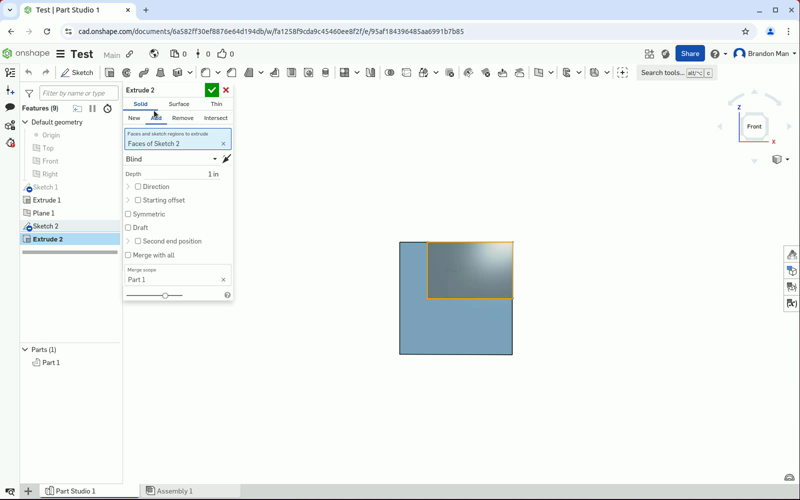
mouse_move(186, 120)
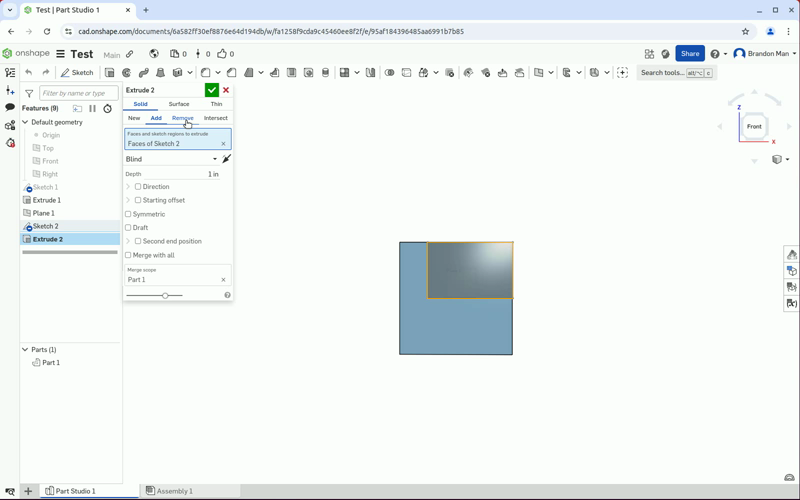
click(186, 120)
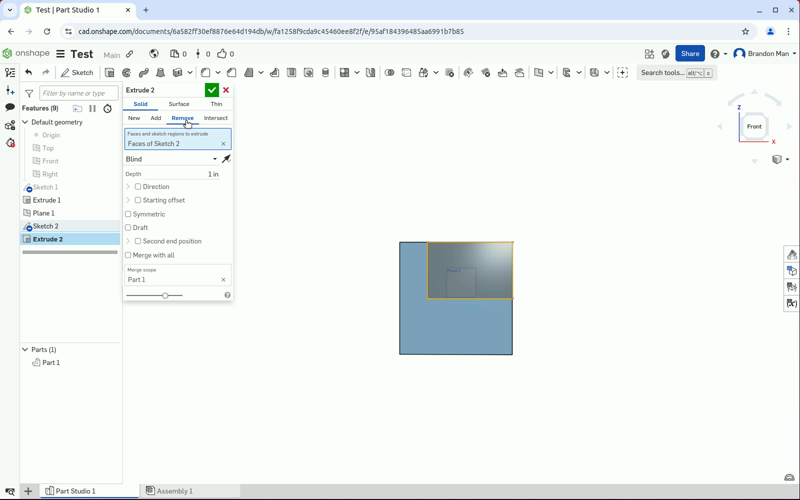
key(tab, 4)
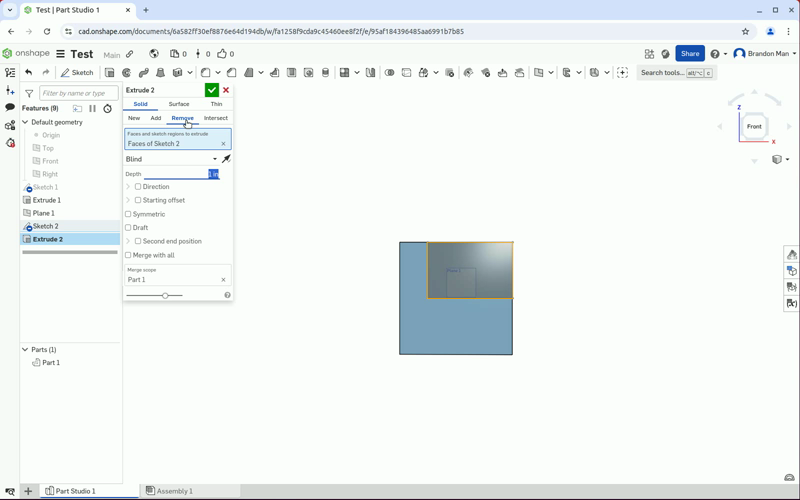
text(11.554)
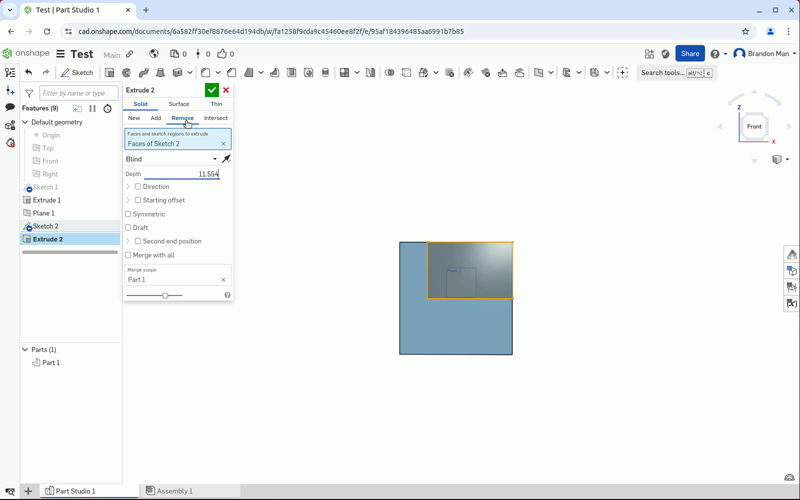
key(tab, 6)
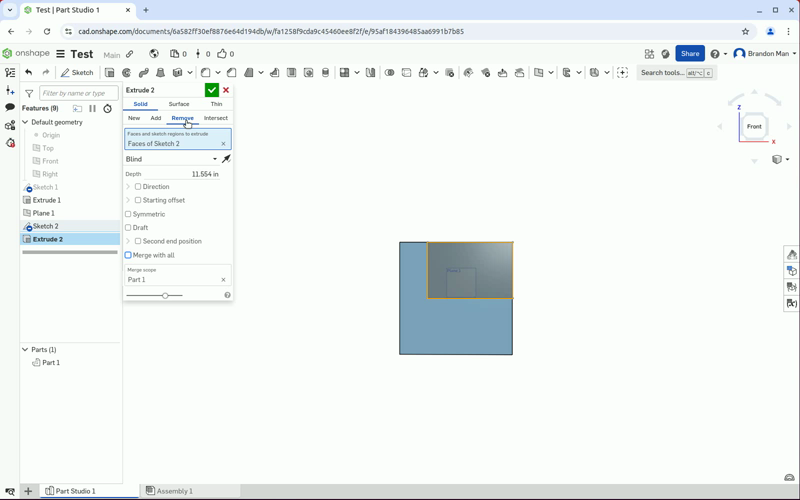
key(space)
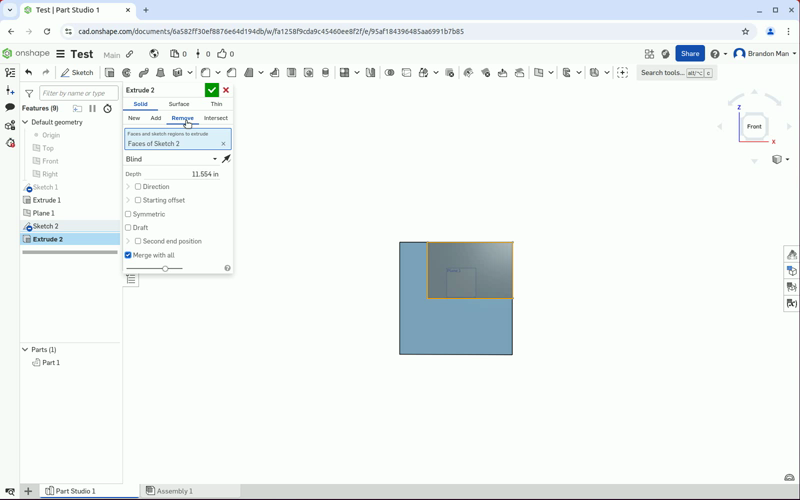
key(enter)
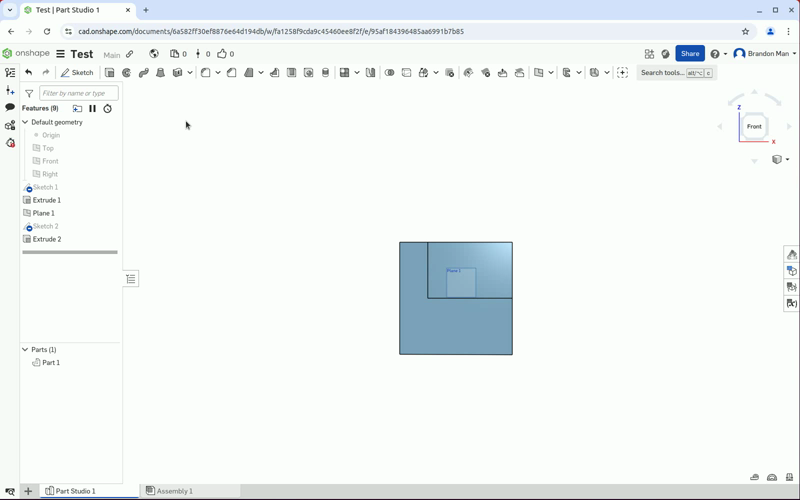
key(shift+h)
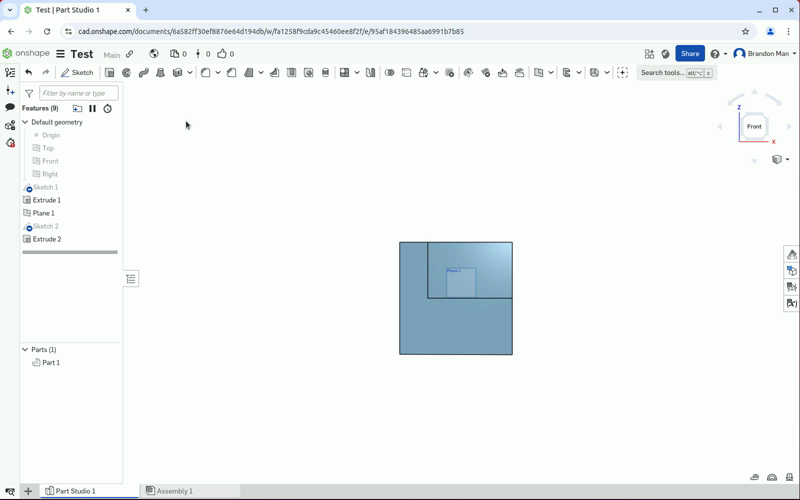
key(shift+h)
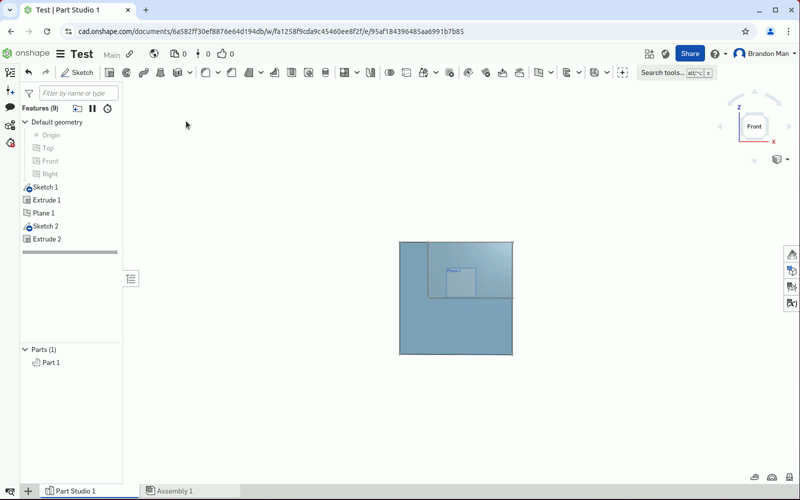
key(shift+7)
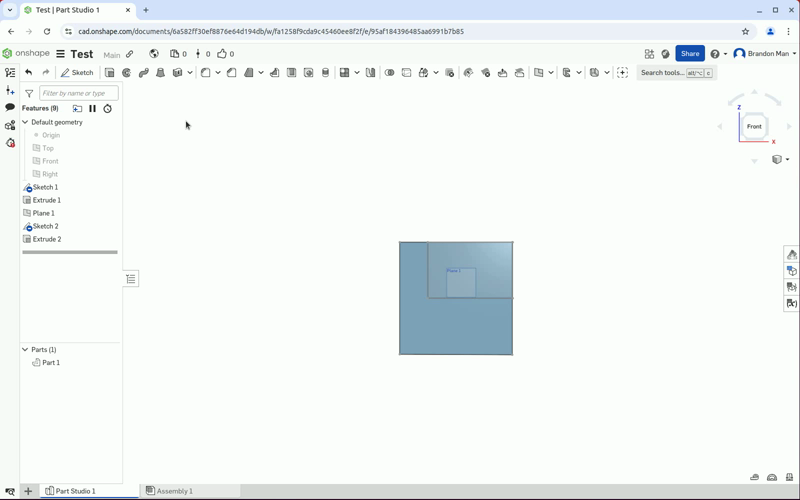
key(left, 2)
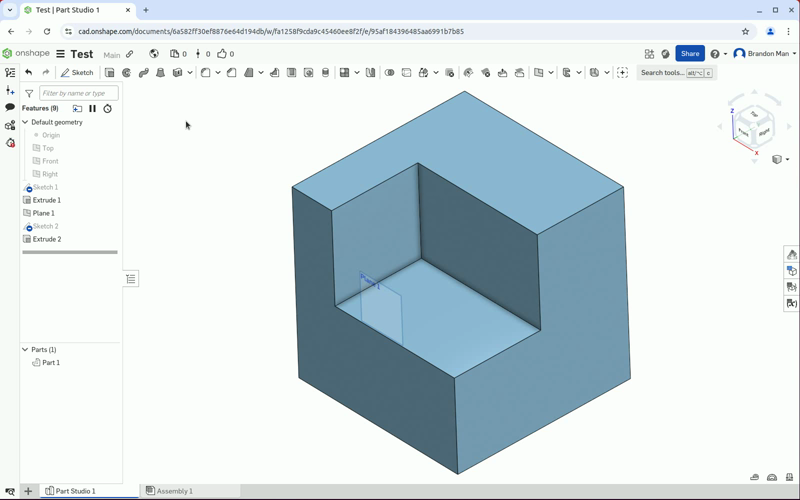
key(down, 2)
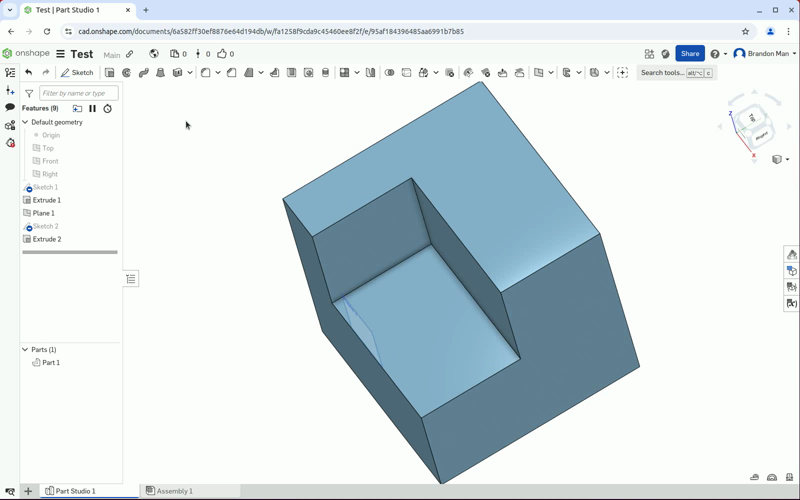
key(up, 2)
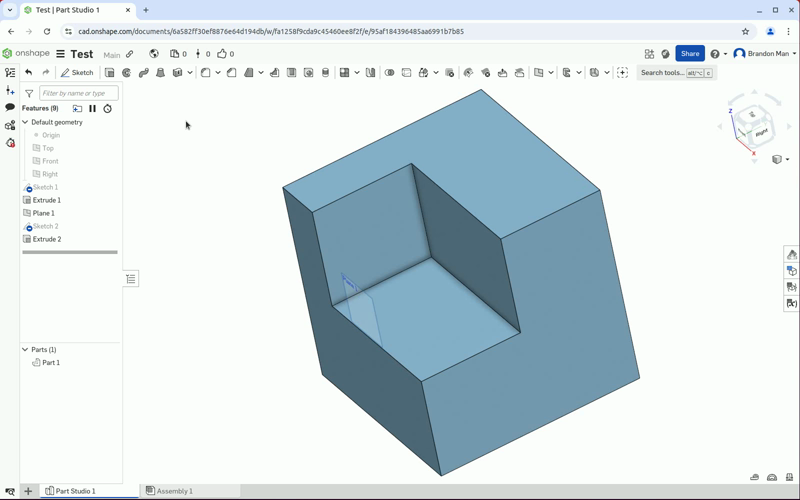
key(right, 2)
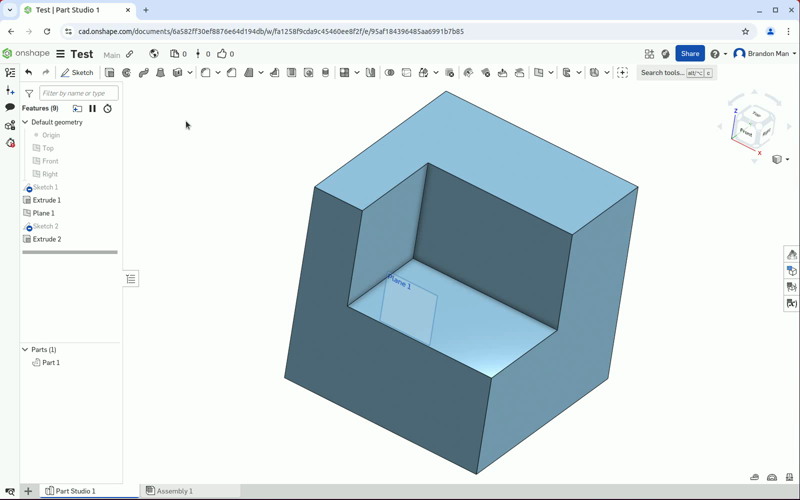
mouse_move(73, 189)
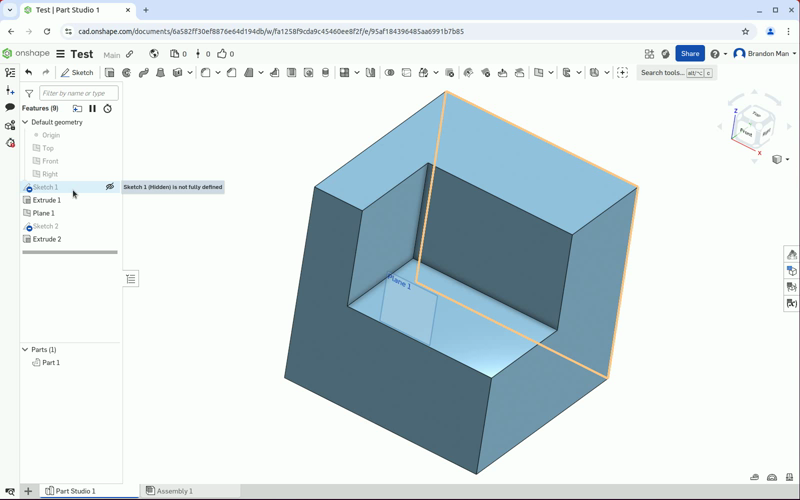
click(73, 189)